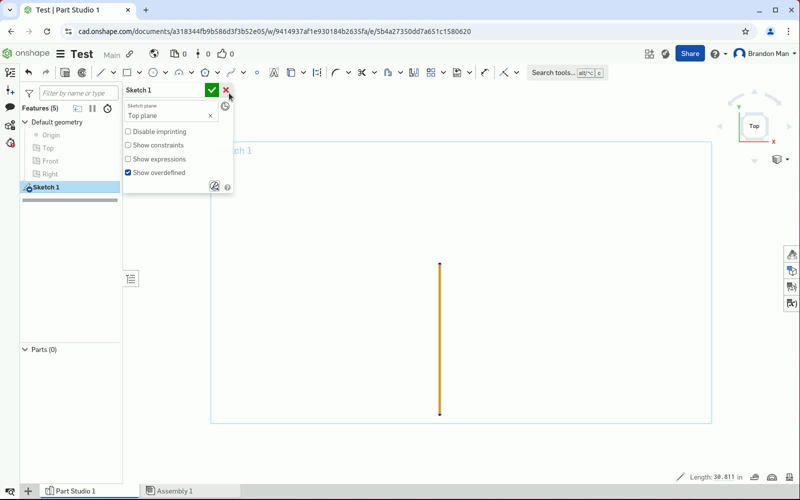
key(shift+h)
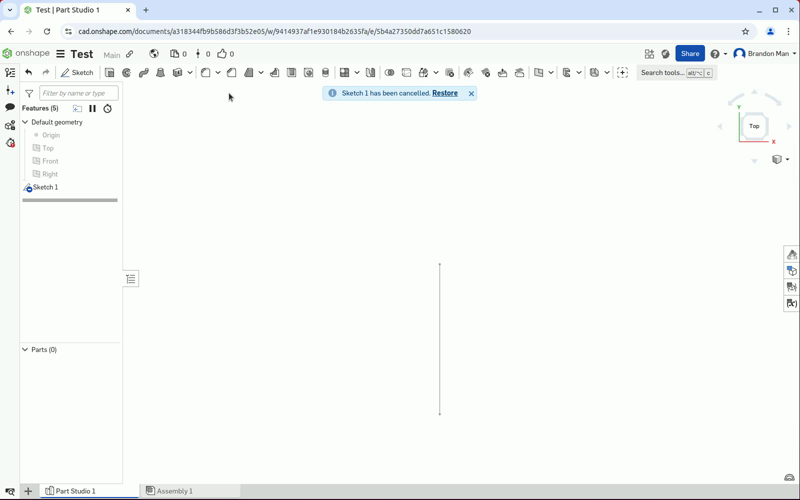
key(shift+s)
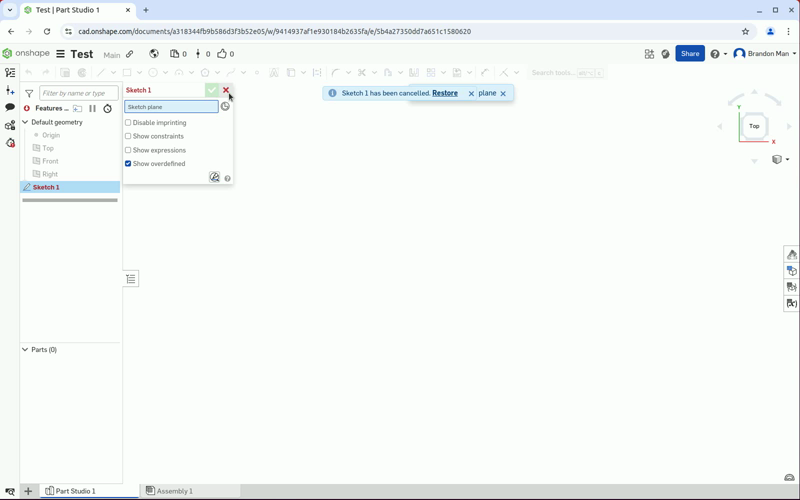
mouse_move(73, 150)
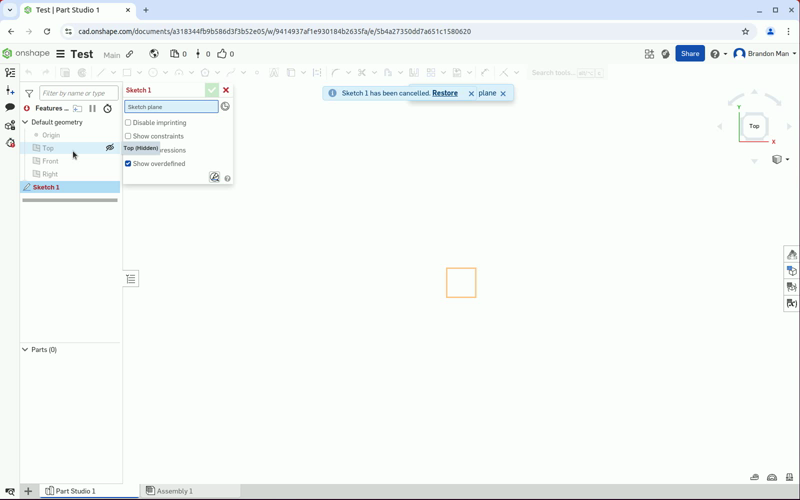
click(73, 150)
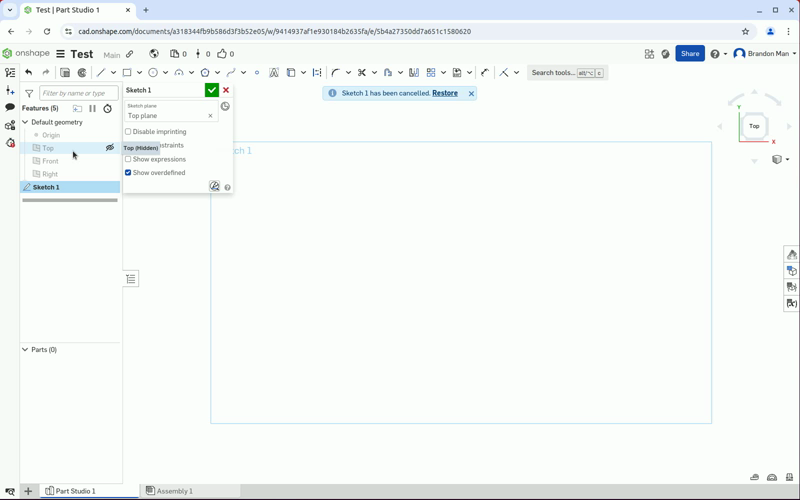
mouse_move(73, 352)
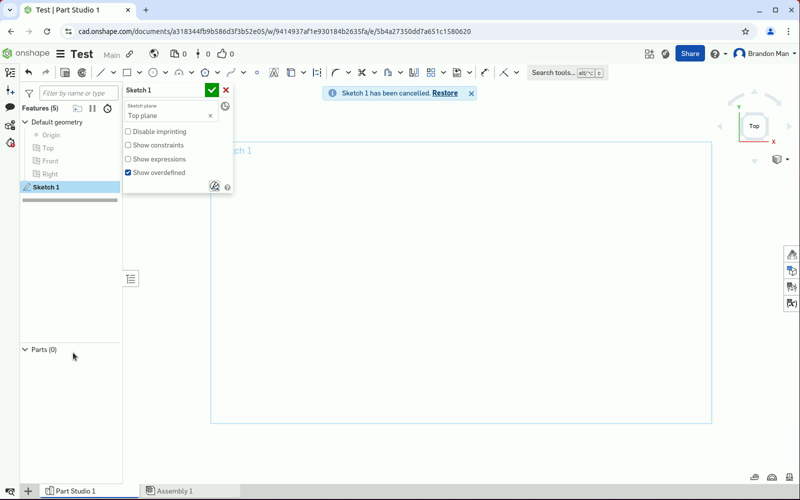
key(y)
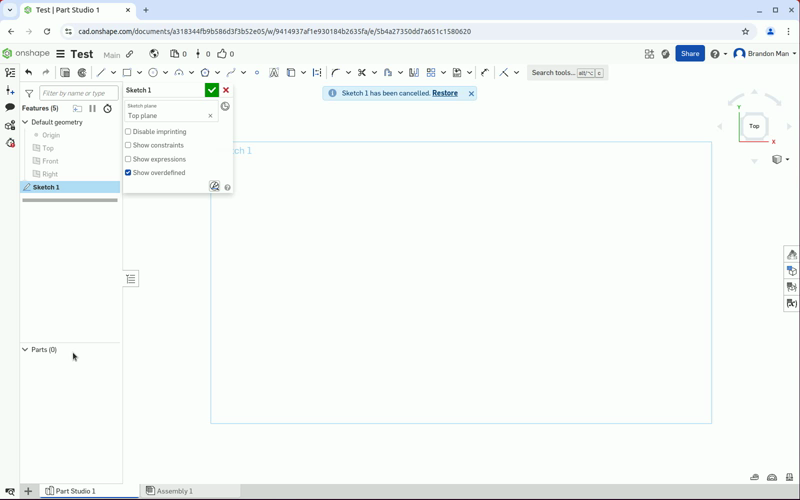
key(l)
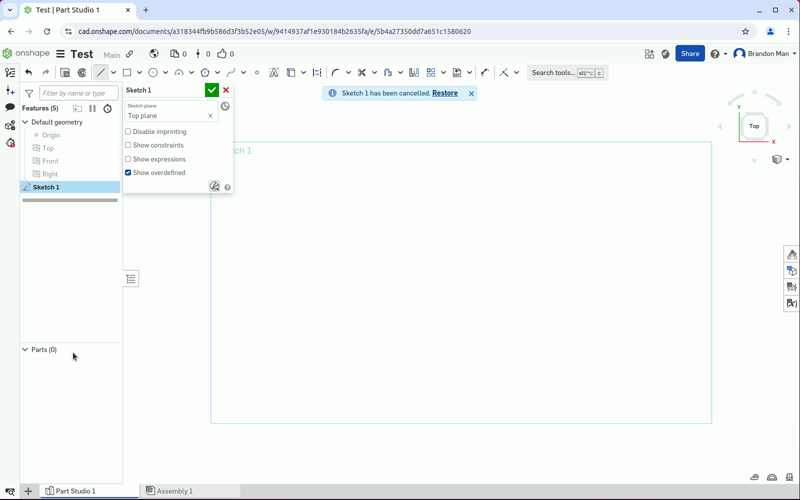
key_down(shift)
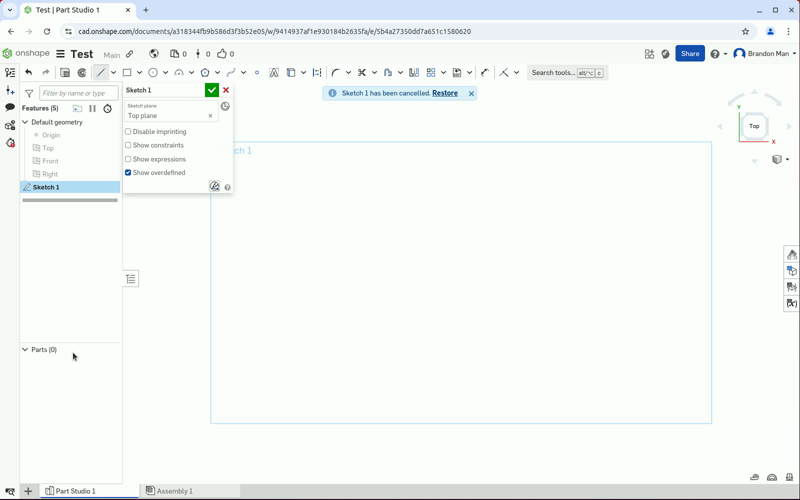
mouse_move(348, 217)
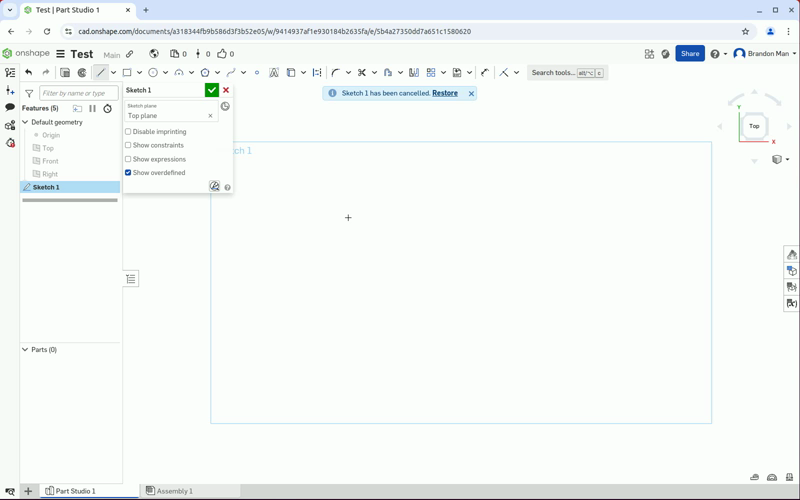
click(348, 217)
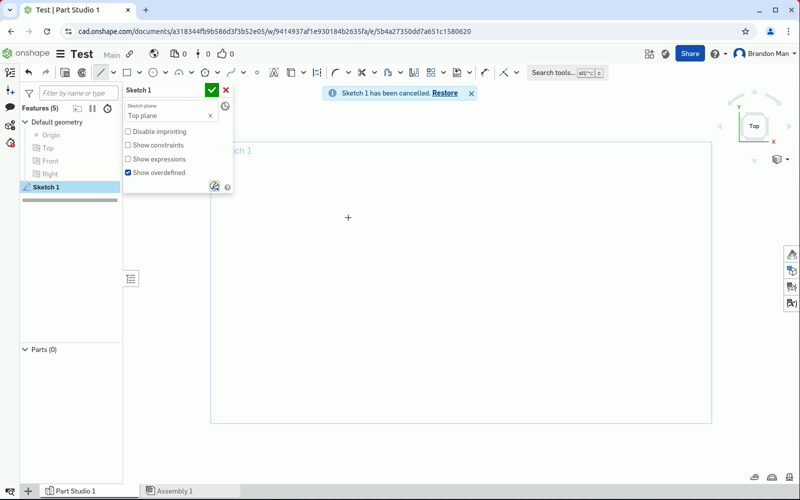
key_up(shift)
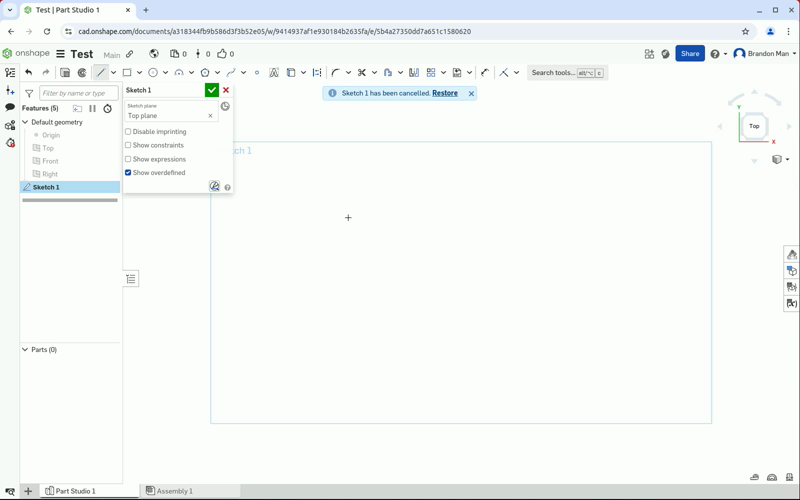
key_down(shift)
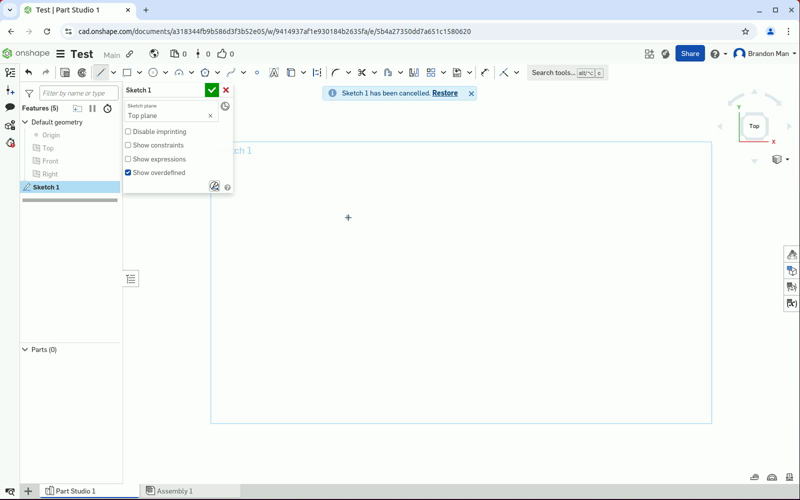
mouse_move(378, 217)
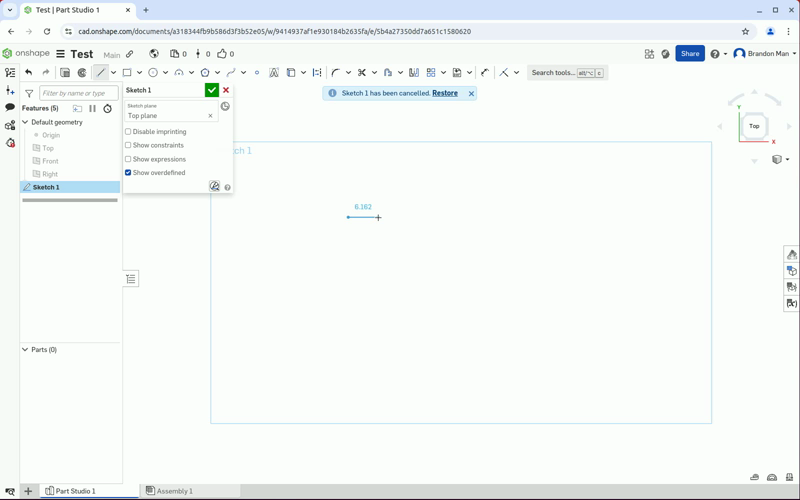
mouse_move(375, 269)
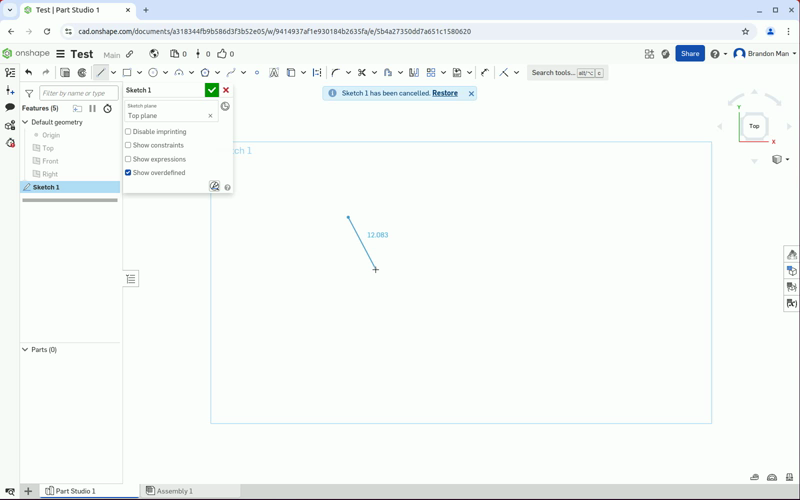
click(375, 269)
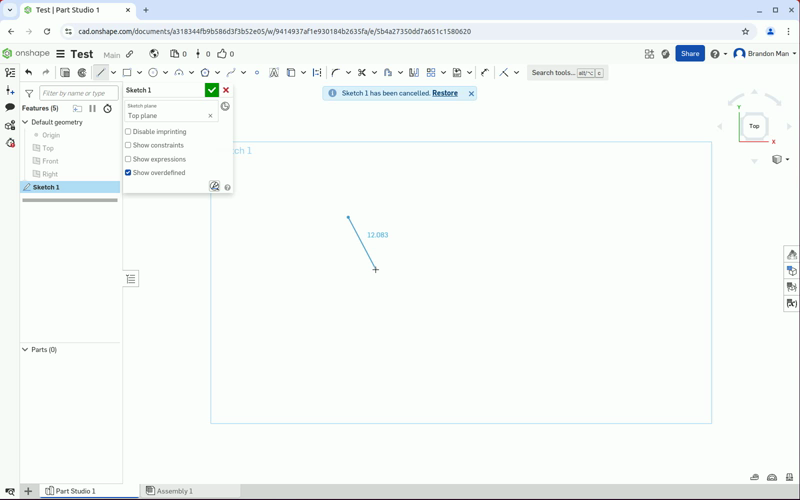
key_up(shift)
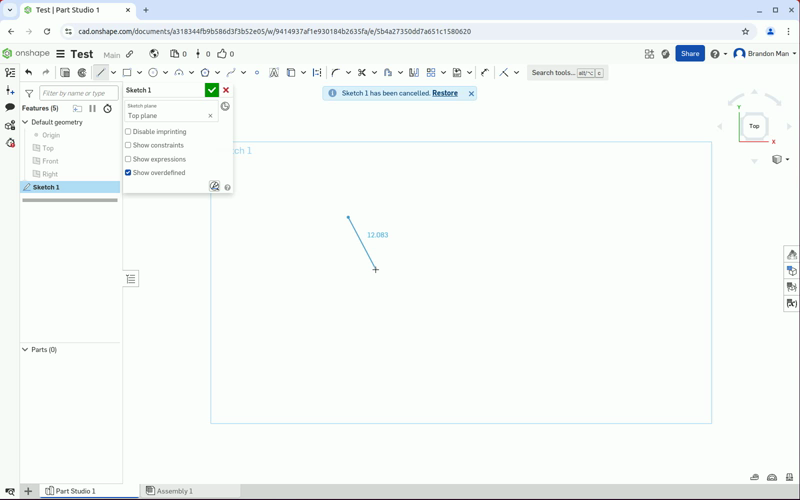
key_down(shift)
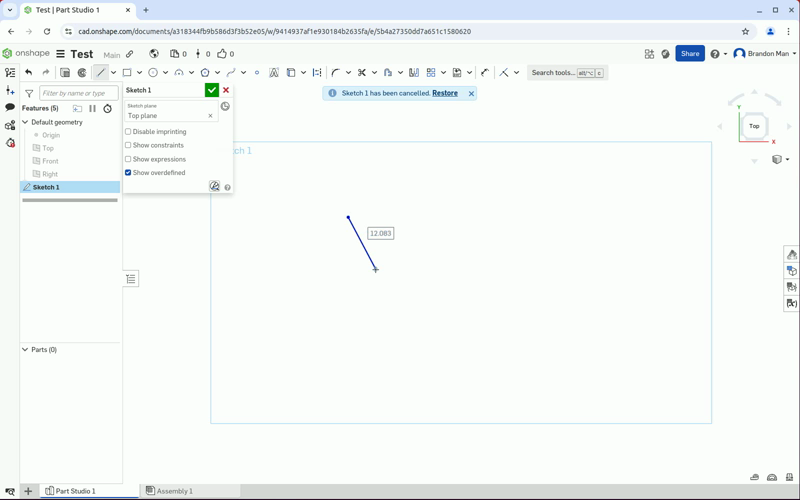
mouse_move(405, 269)
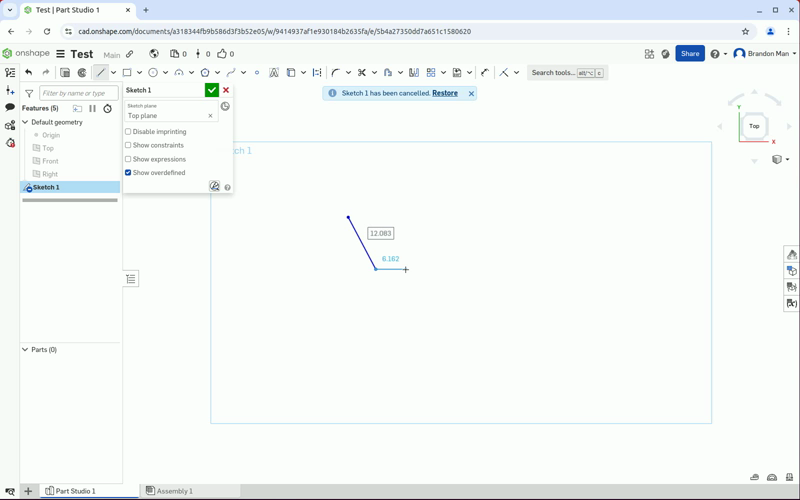
mouse_move(383, 251)
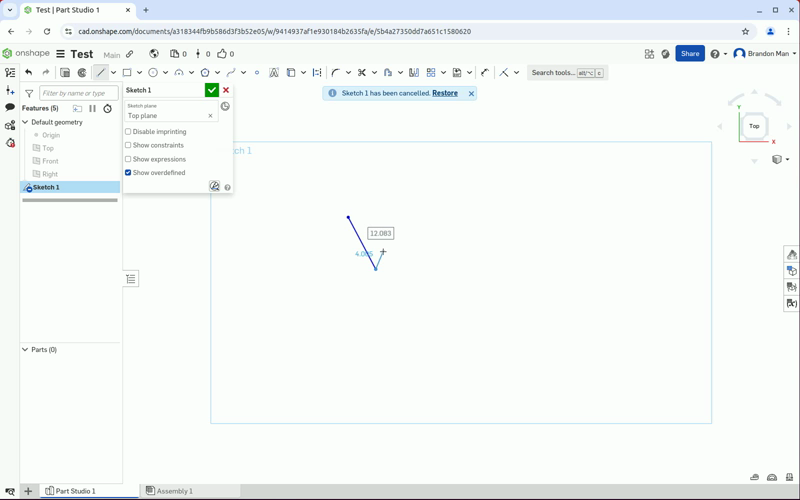
click(383, 251)
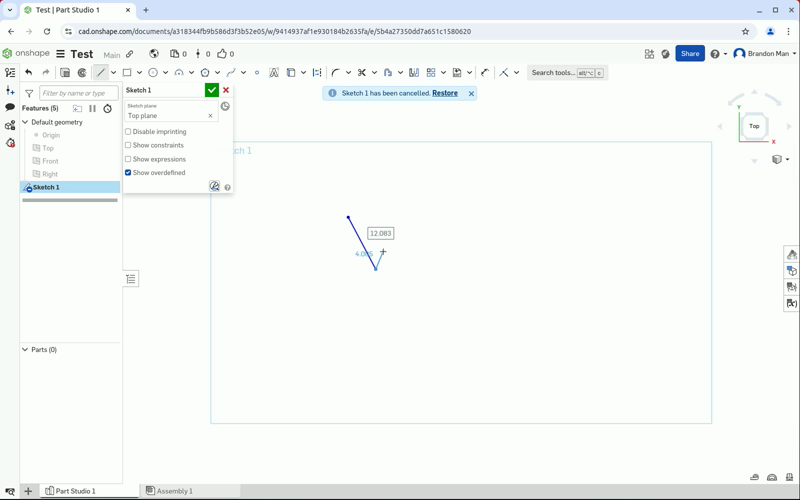
key_up(shift)
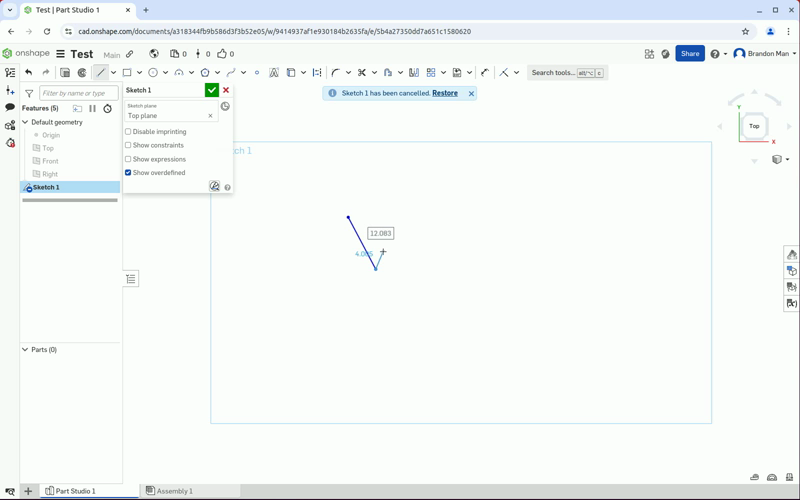
key_down(shift)
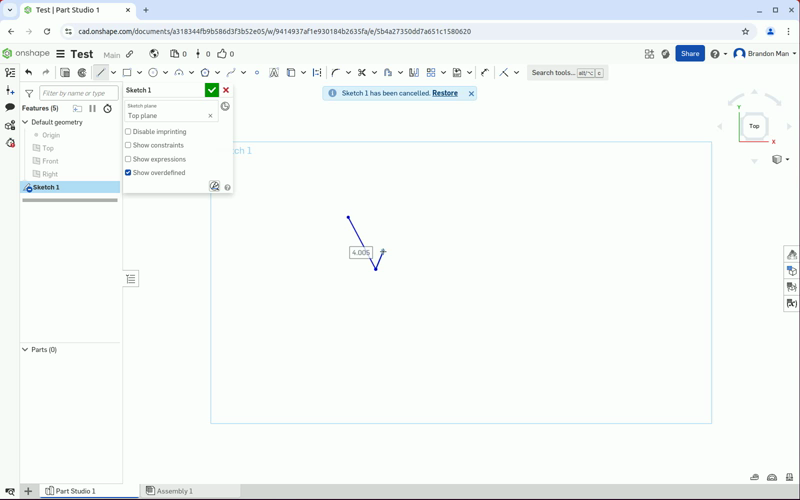
mouse_move(348, 184)
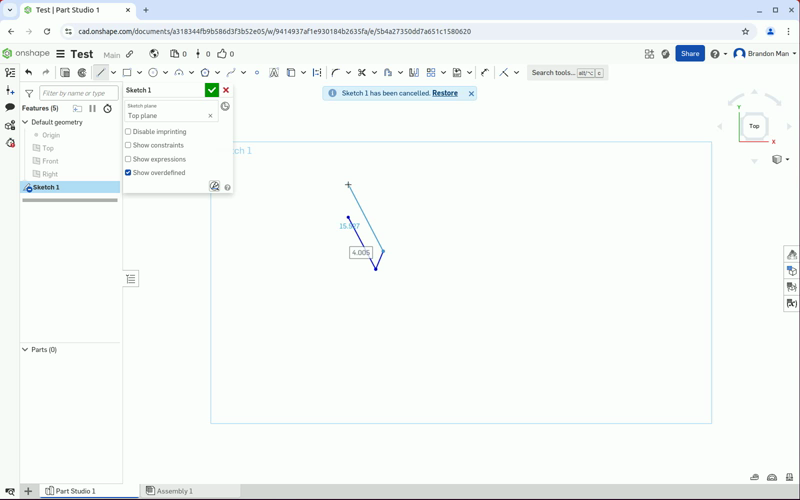
click(348, 184)
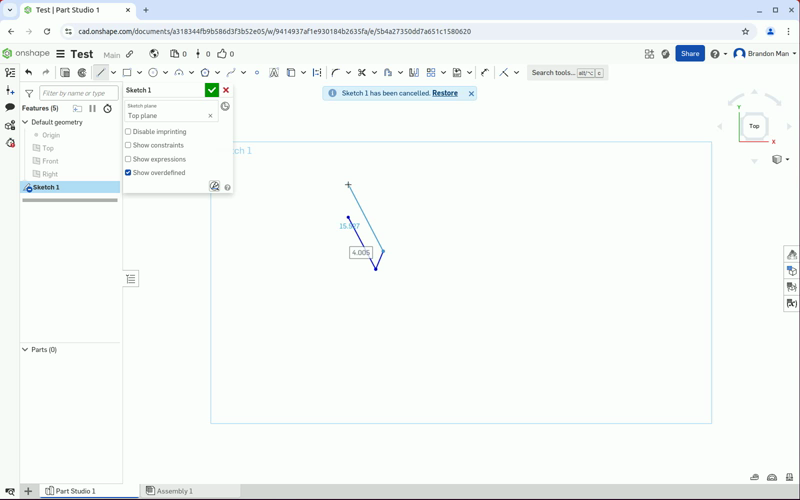
key_up(shift)
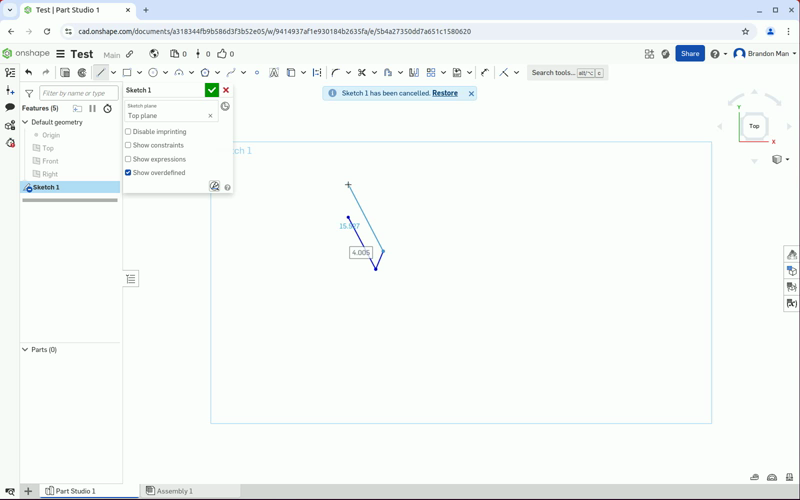
mouse_move(378, 184)
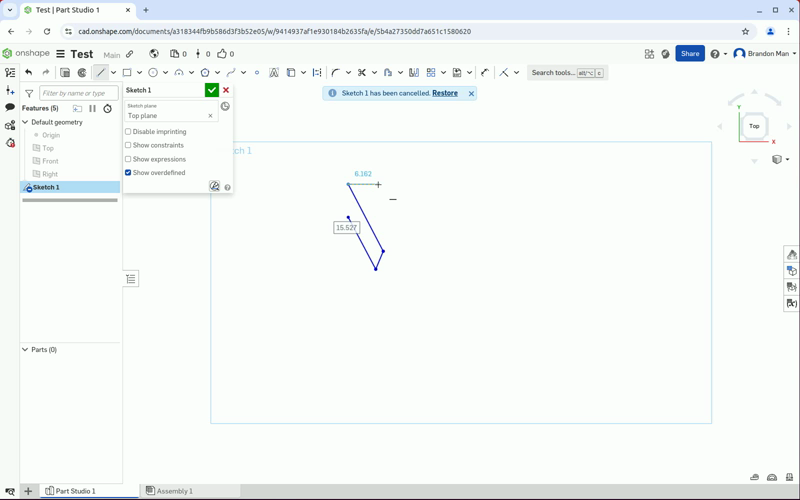
key_down(shift)
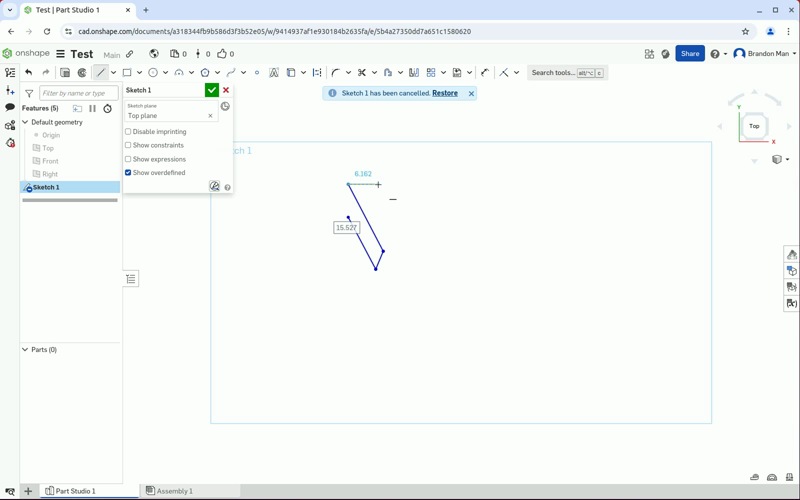
mouse_move(348, 217)
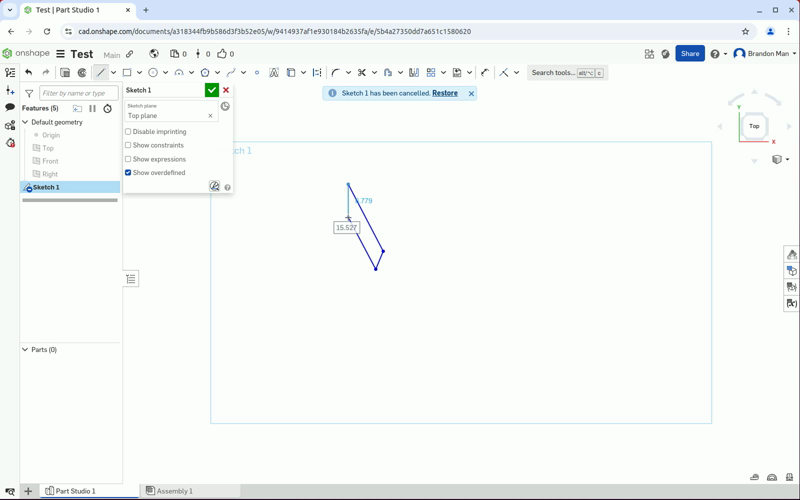
key_up(shift)
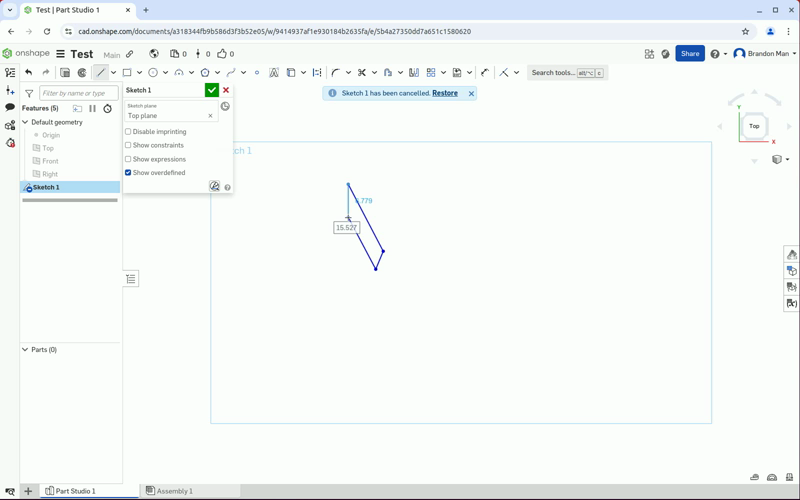
click(348, 217)
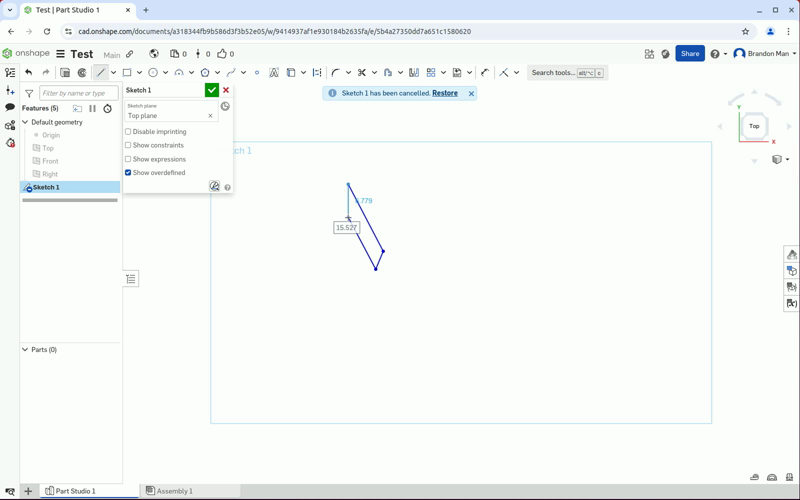
key(esc)
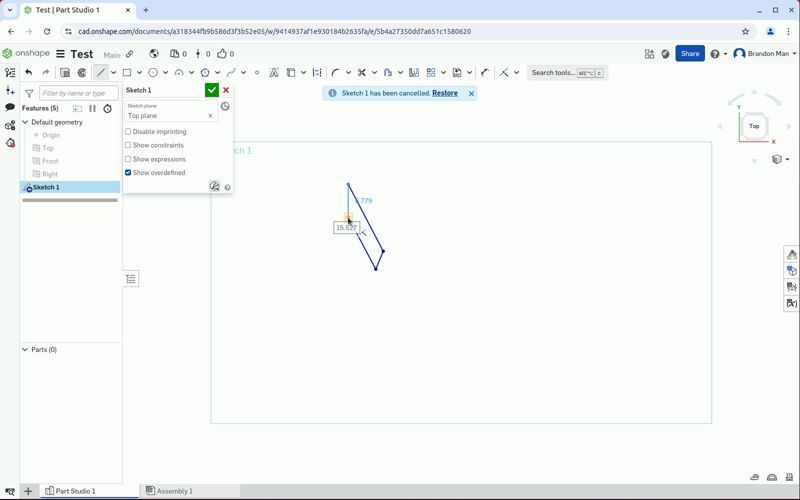
mouse_move(364, 217)
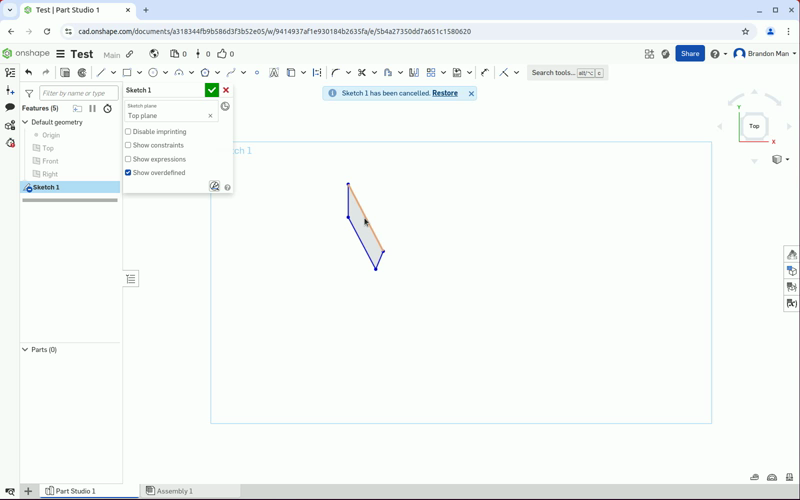
scroll(6)
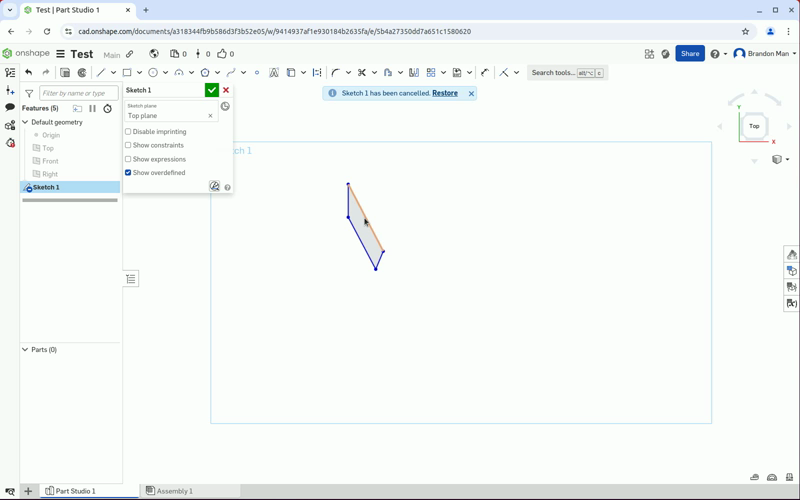
scroll(6)
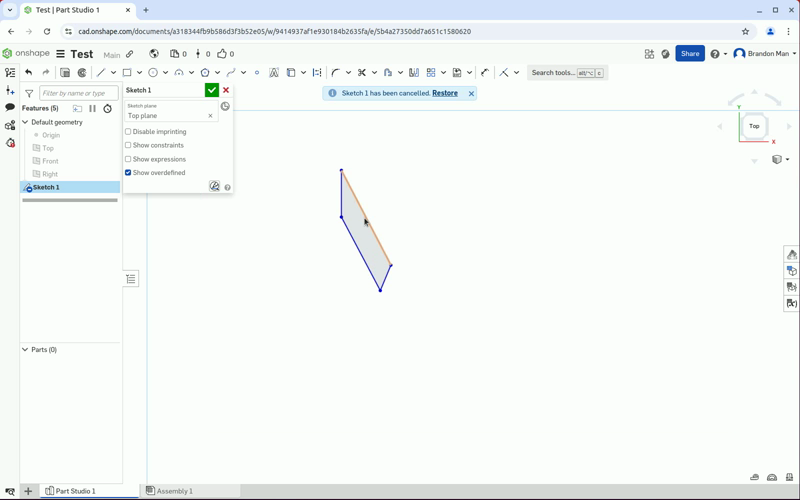
scroll(6)
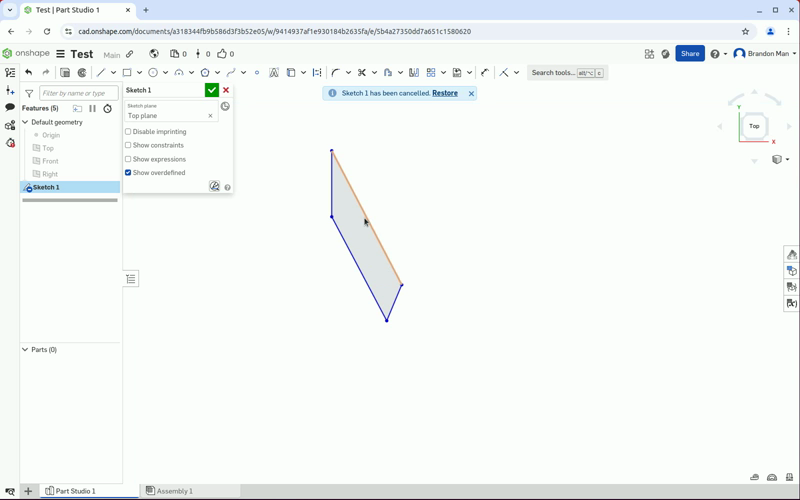
scroll(6)
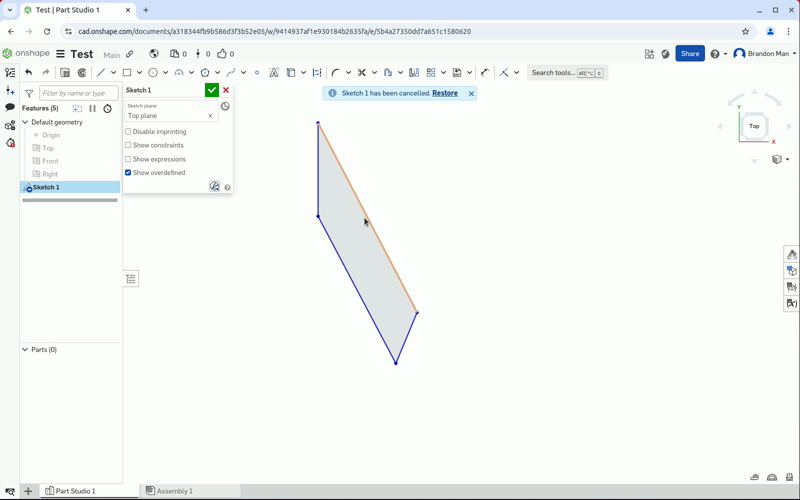
scroll(6)
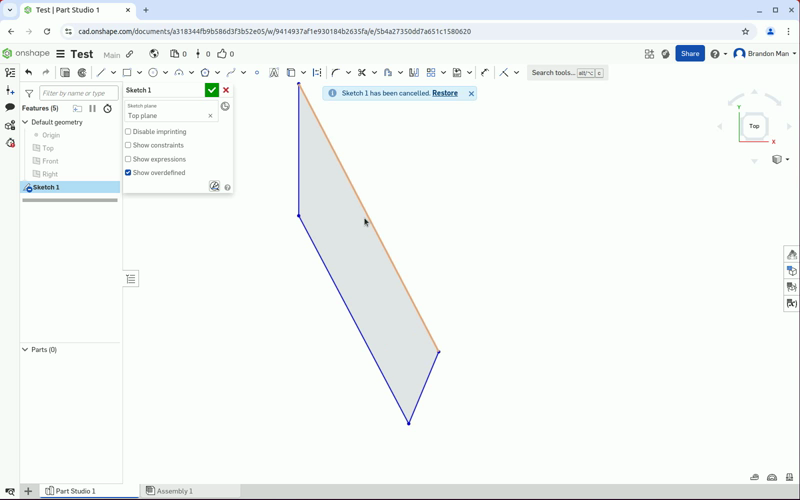
scroll(6)
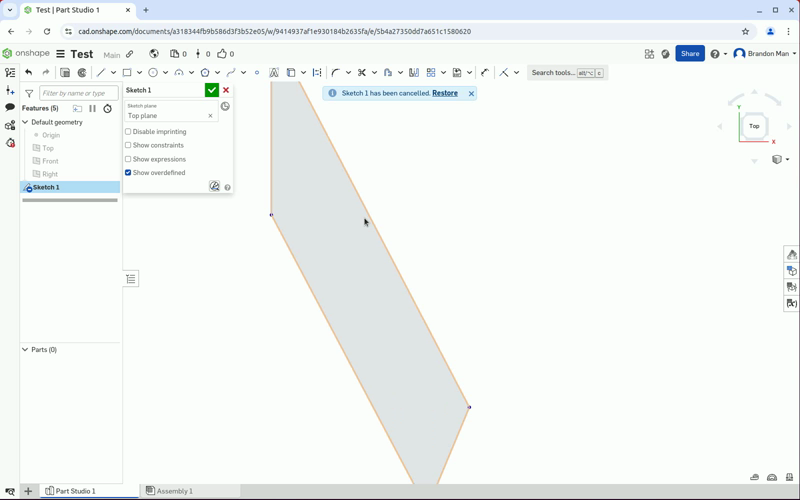
scroll(6)
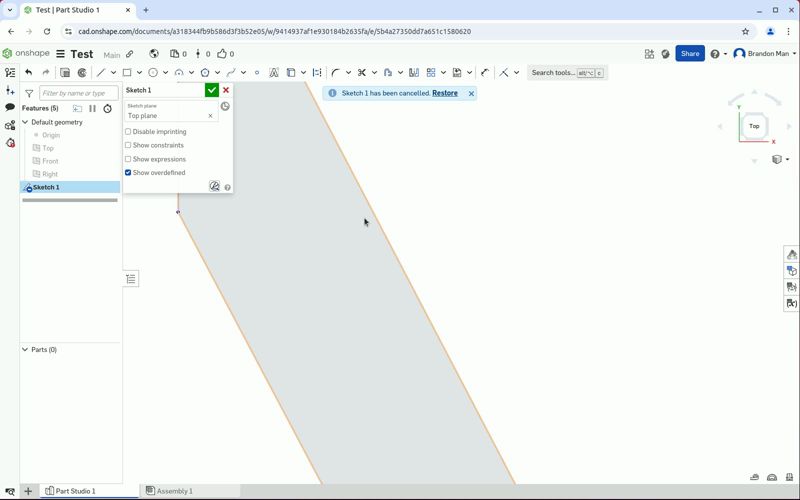
click(364, 217)
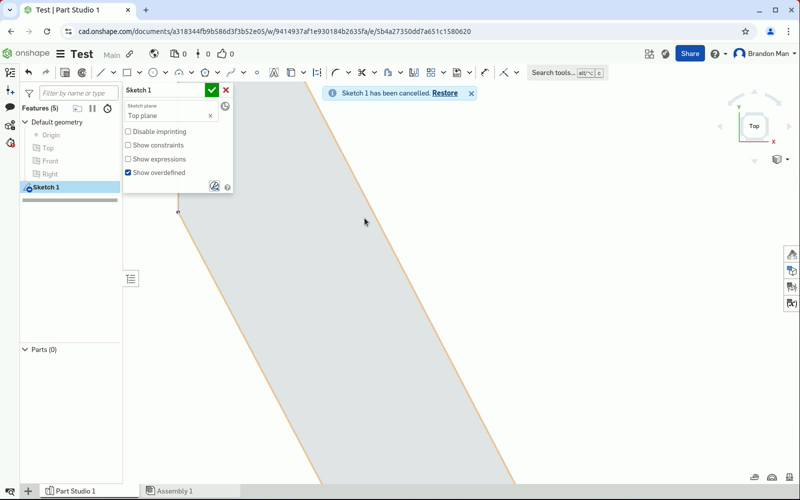
scroll(-6)
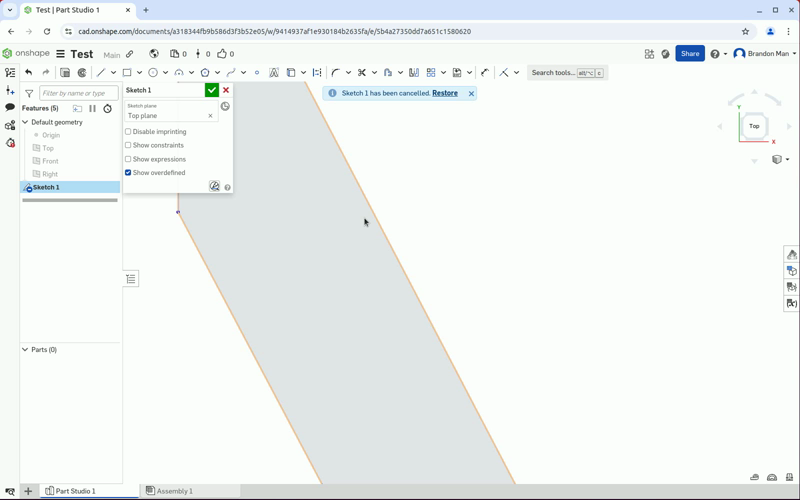
scroll(-6)
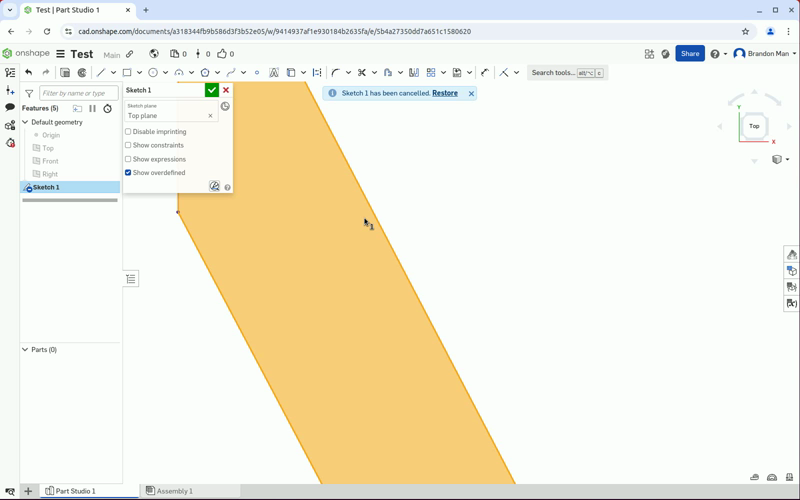
scroll(-6)
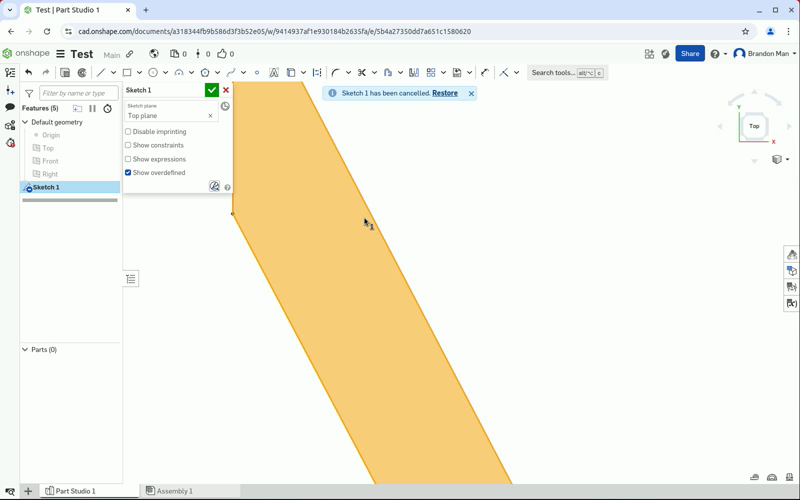
scroll(-6)
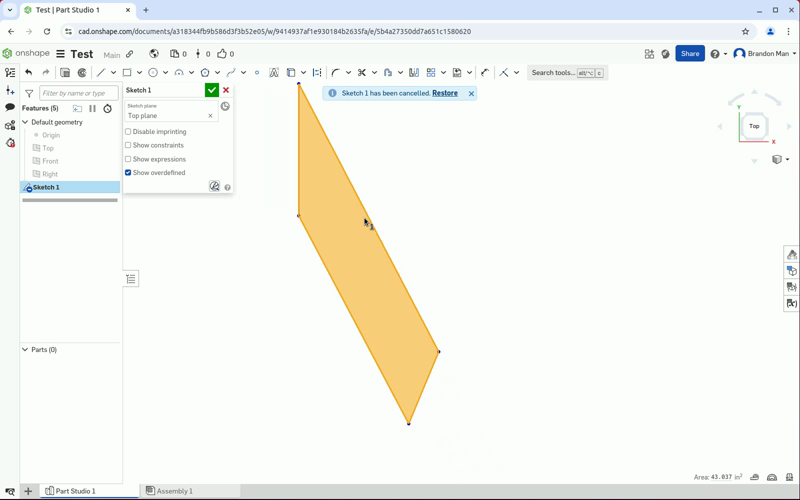
scroll(-6)
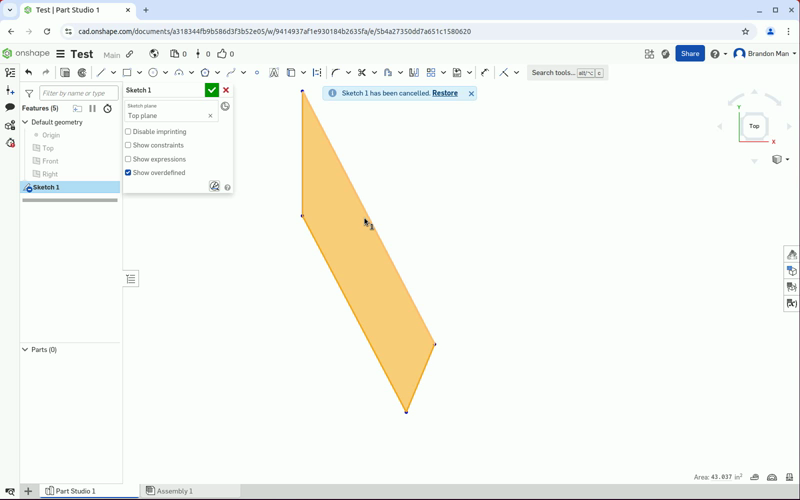
scroll(-6)
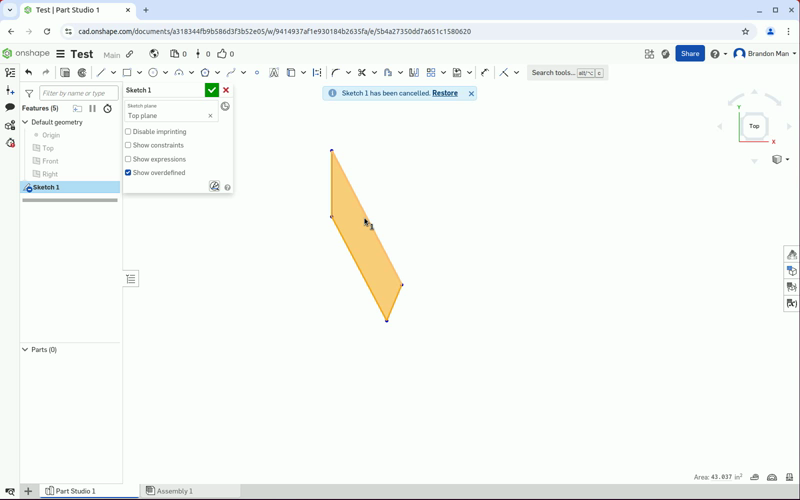
scroll(-6)
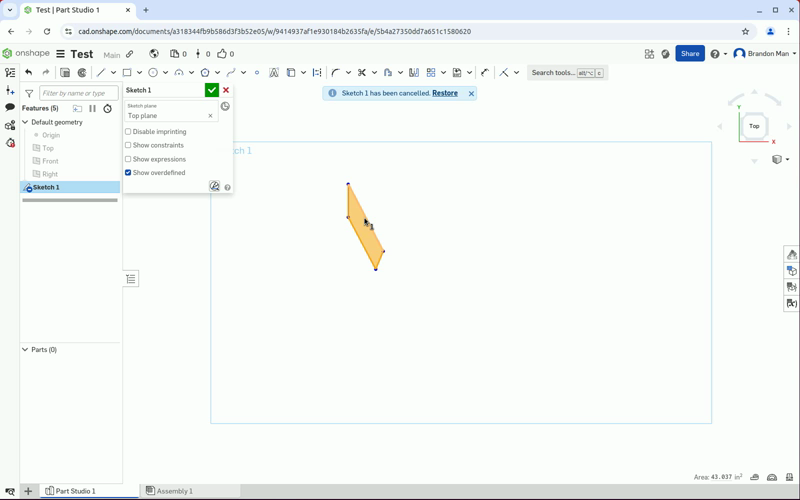
mouse_move(73, 352)
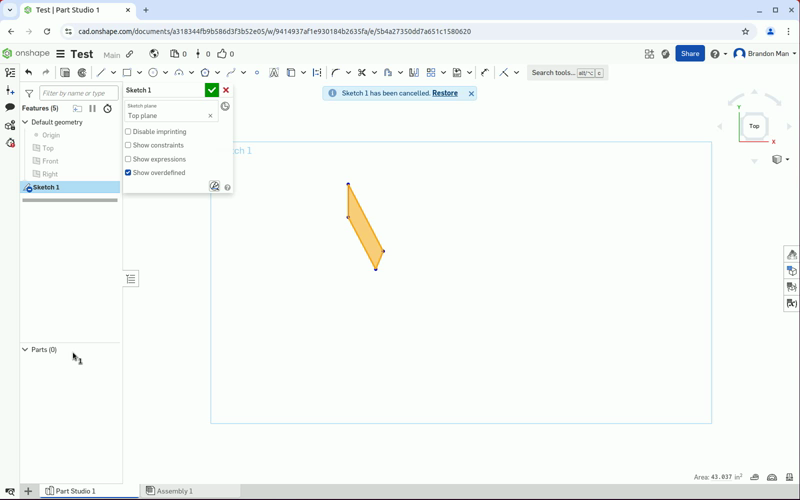
key(shift+y)
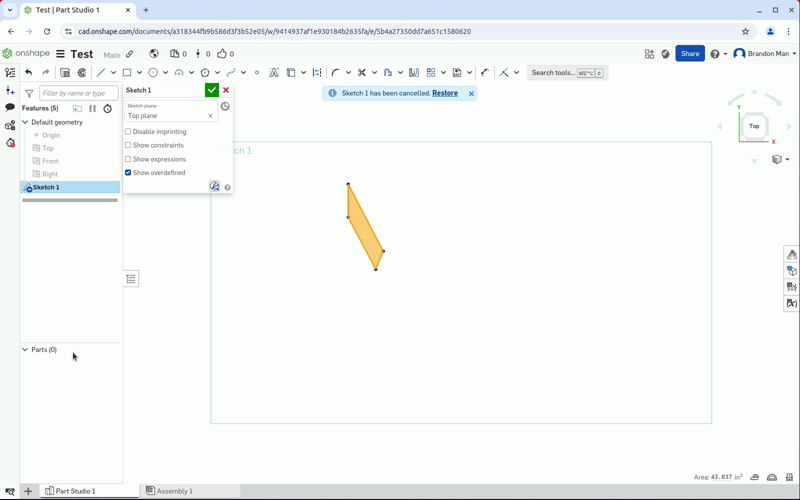
key(shift+e)
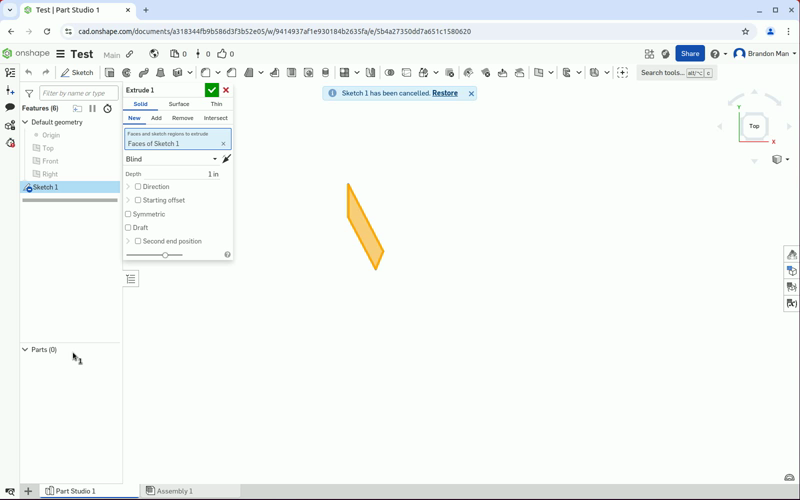
mouse_move(143, 106)
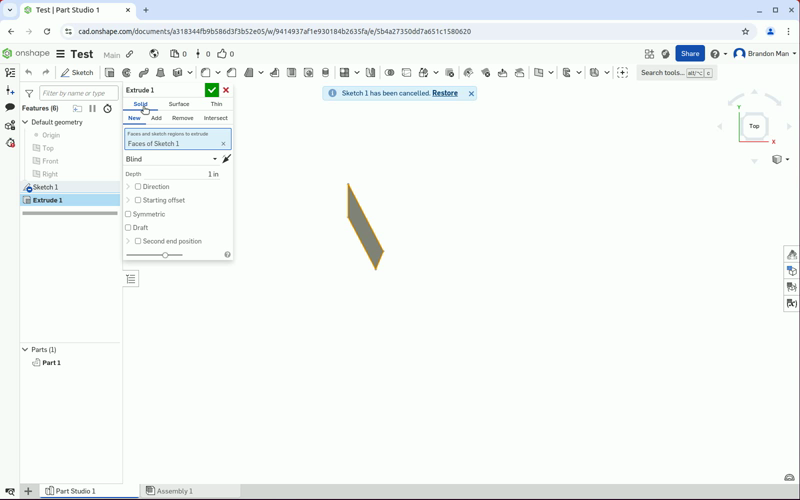
click(143, 106)
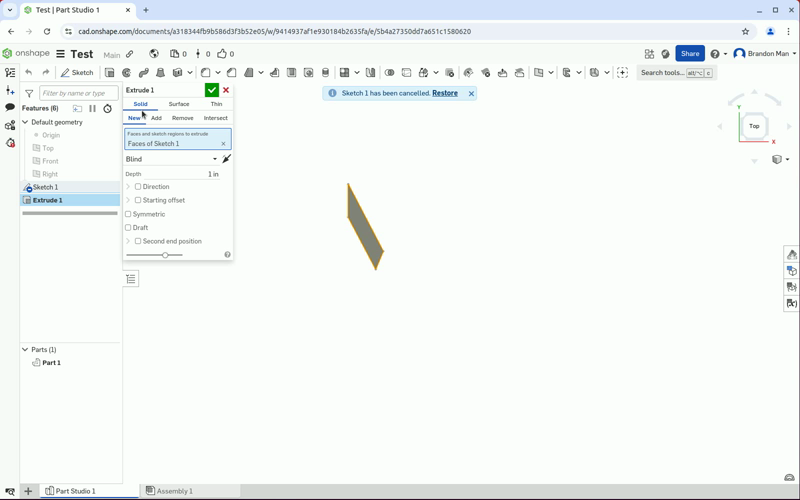
mouse_move(137, 120)
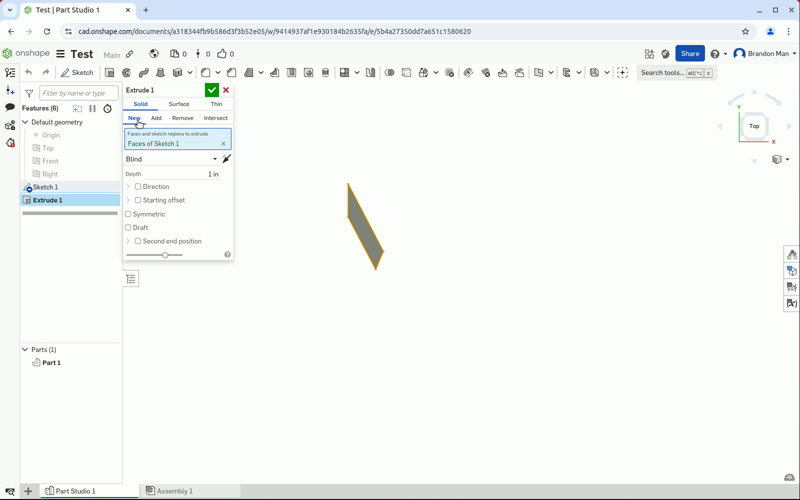
click(137, 120)
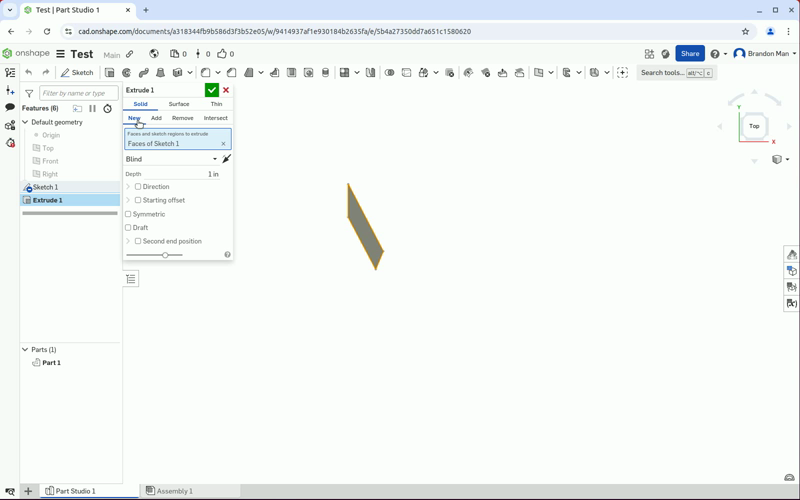
key(tab, 4)
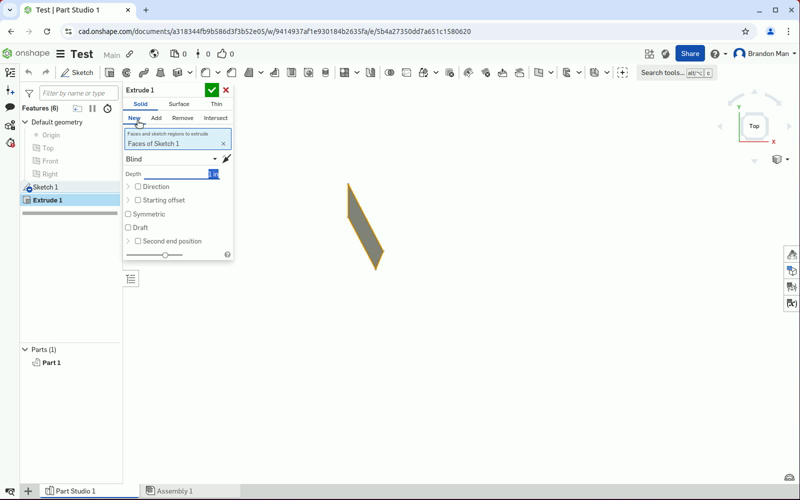
text(0.963)
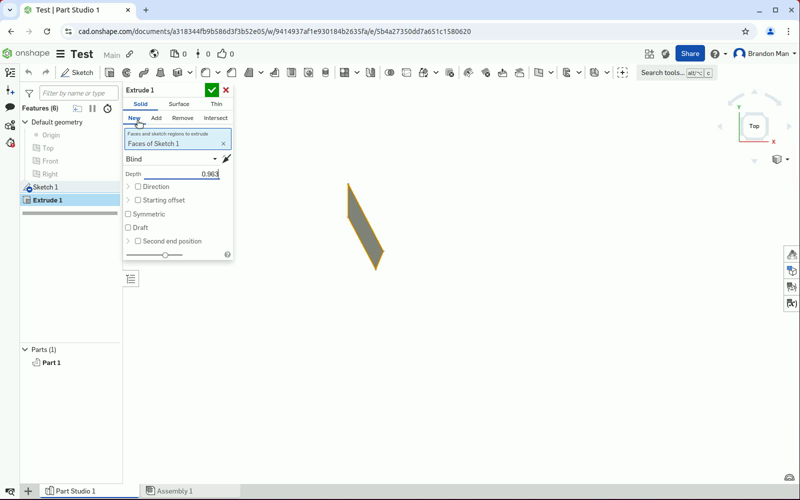
key(enter)
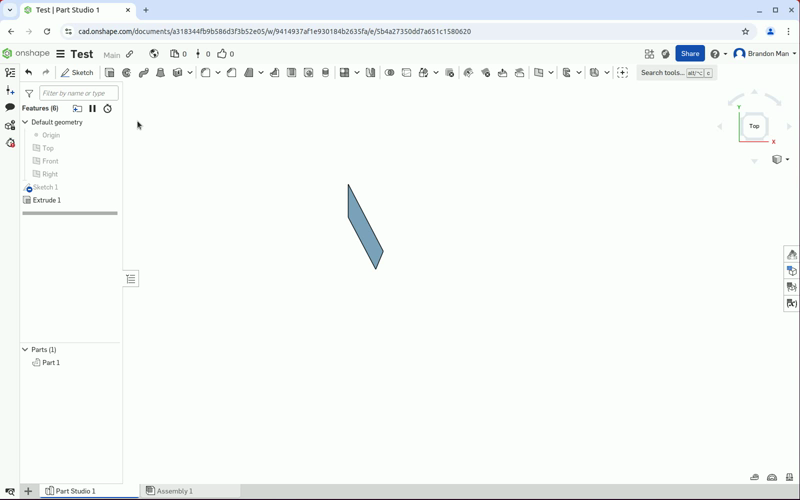
key(shift+h)
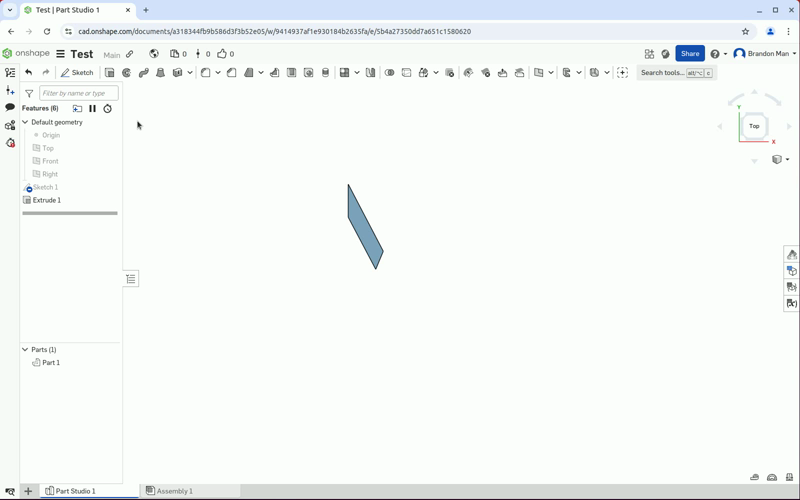
key(shift+h)
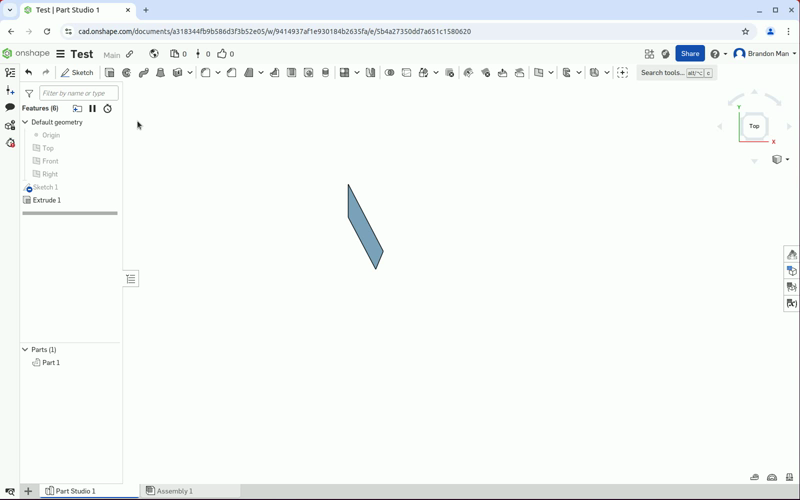
mouse_move(73, 189)
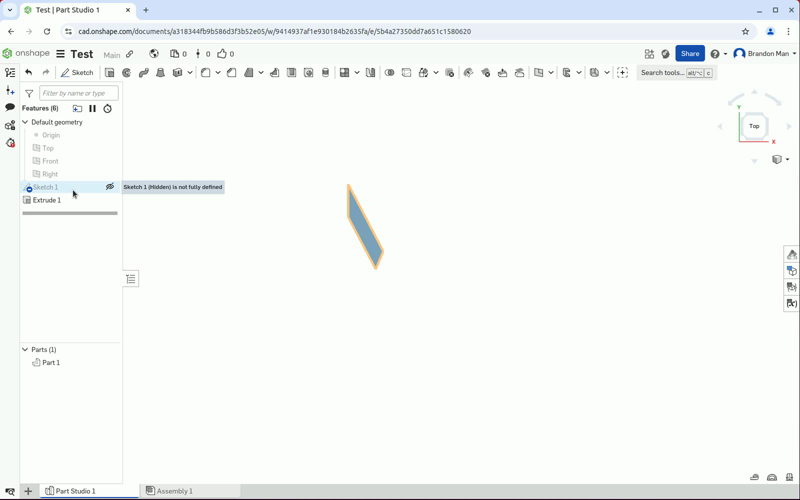
click(73, 189)
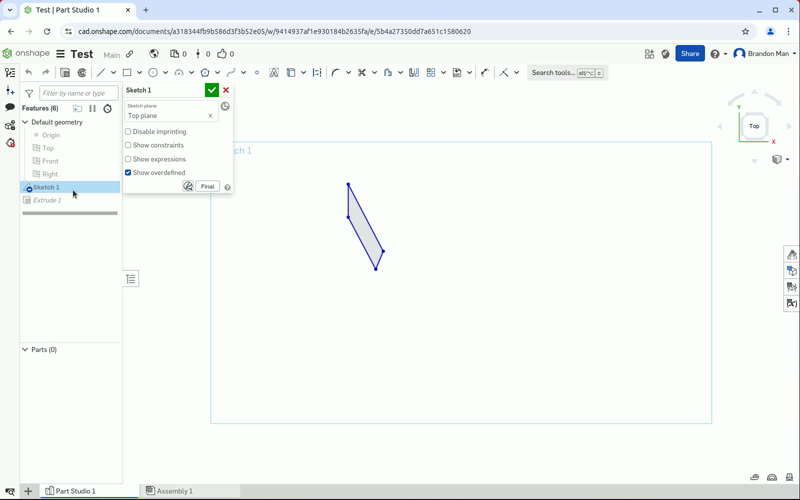
mouse_move(229, 92)
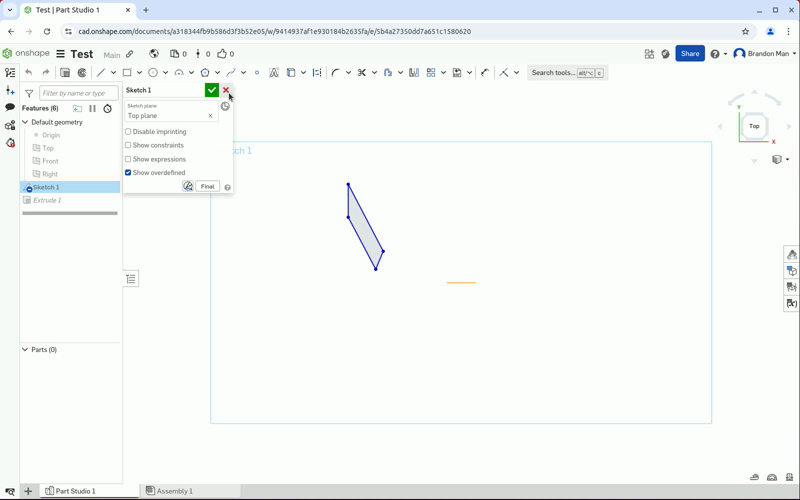
click(229, 92)
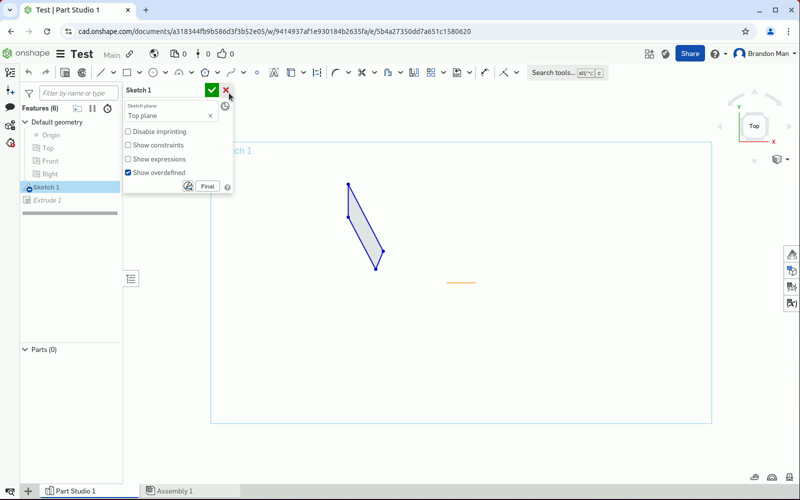
key(shift+s)
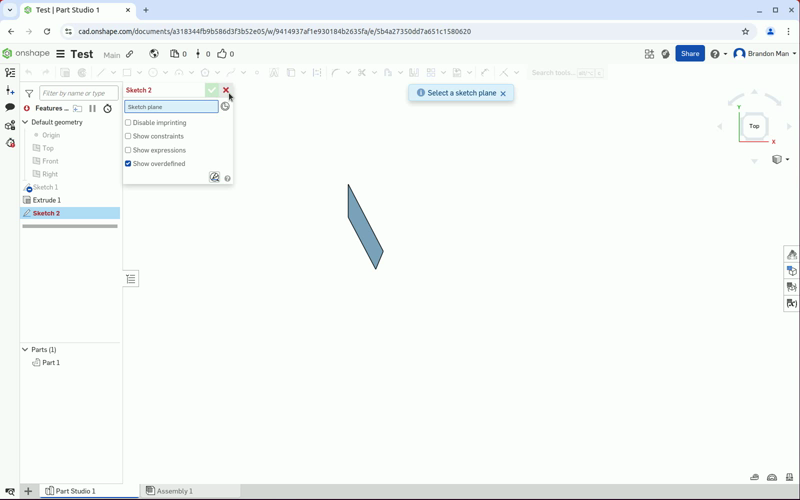
mouse_move(73, 150)
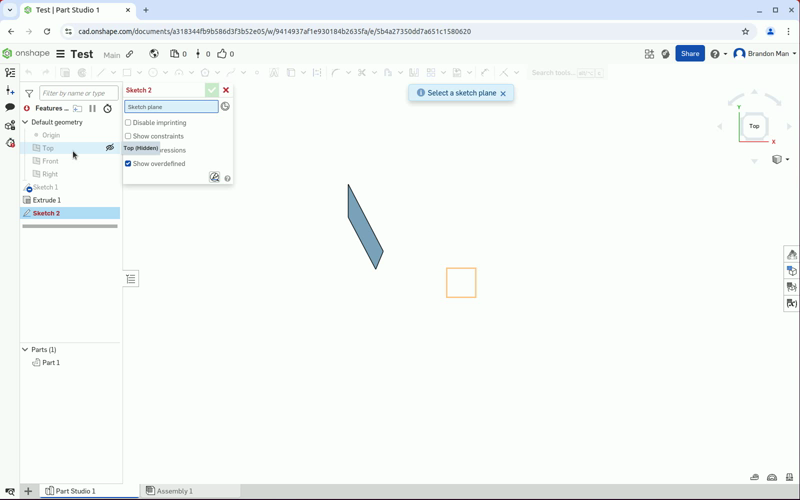
click(73, 150)
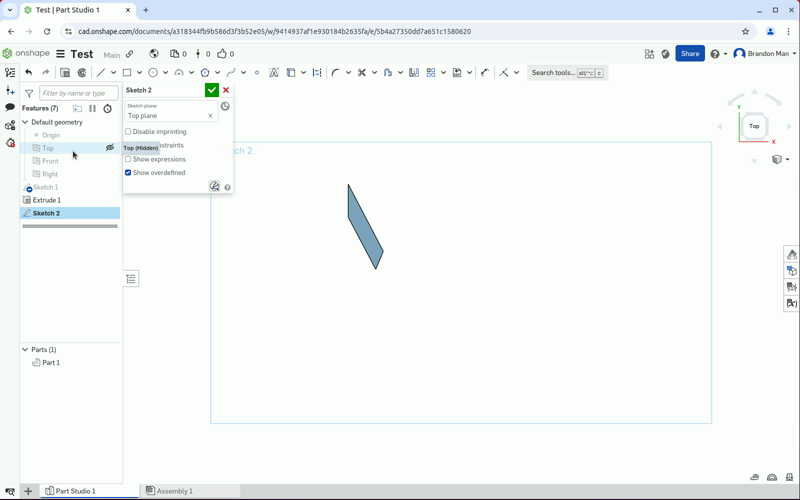
mouse_move(73, 352)
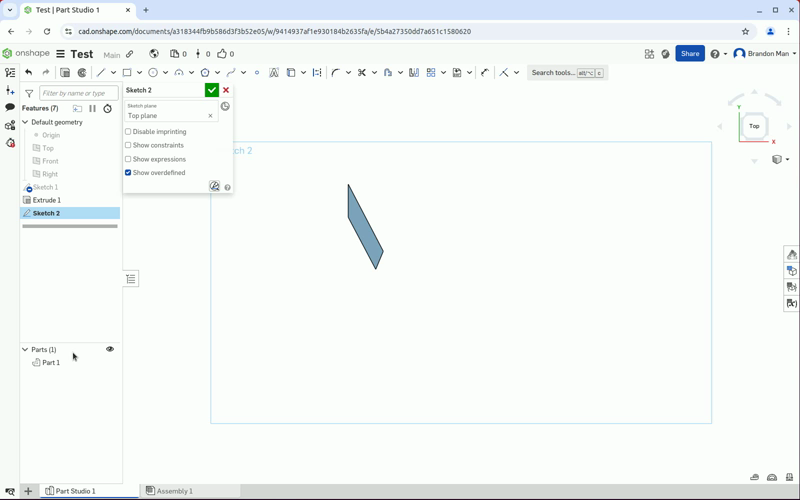
key(y)
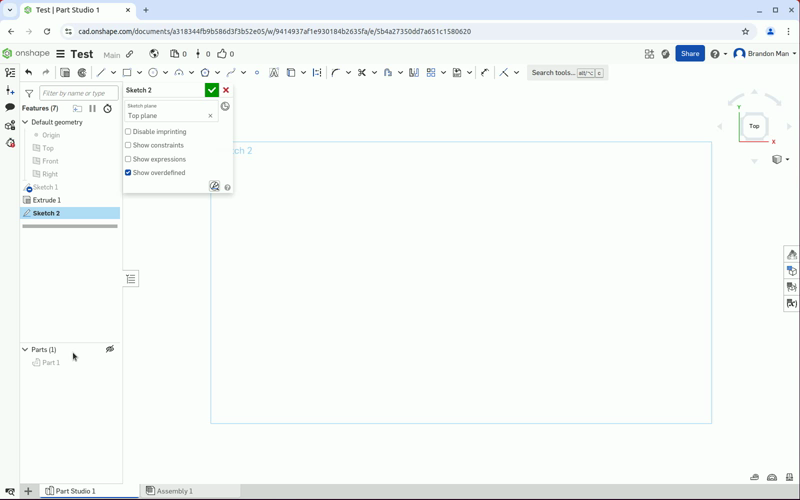
key(l)
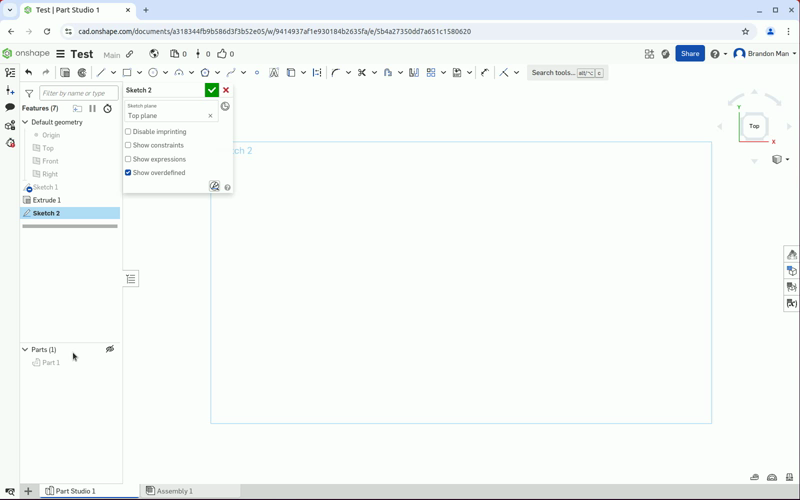
key_down(shift)
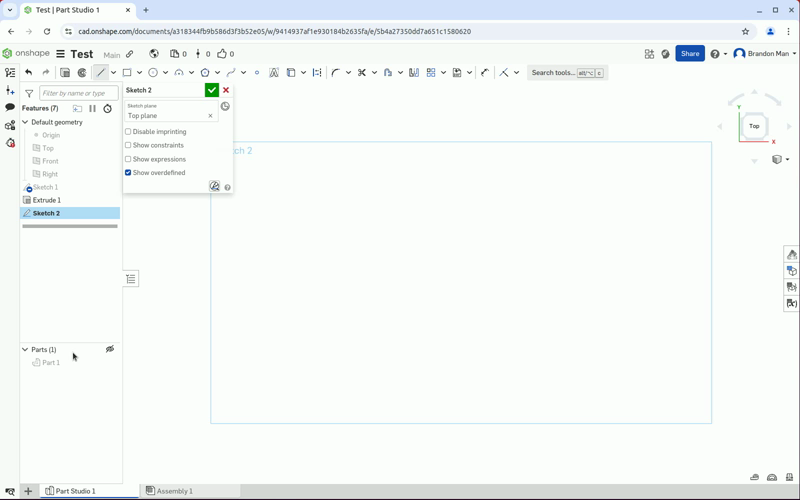
mouse_move(446, 265)
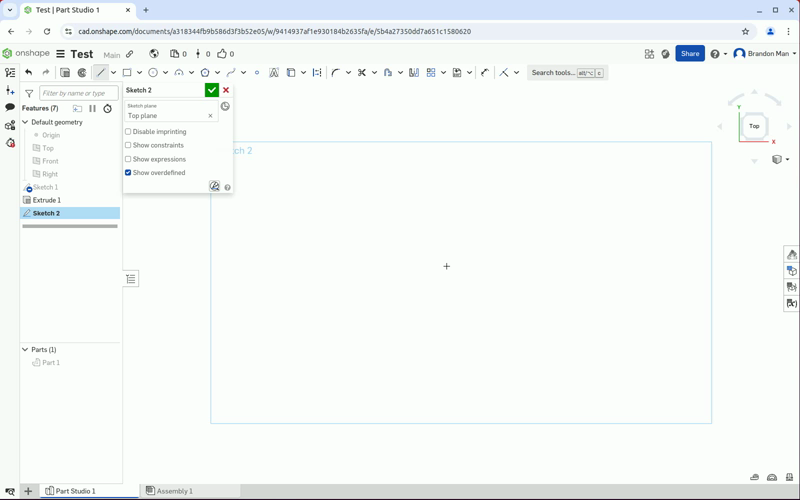
click(446, 265)
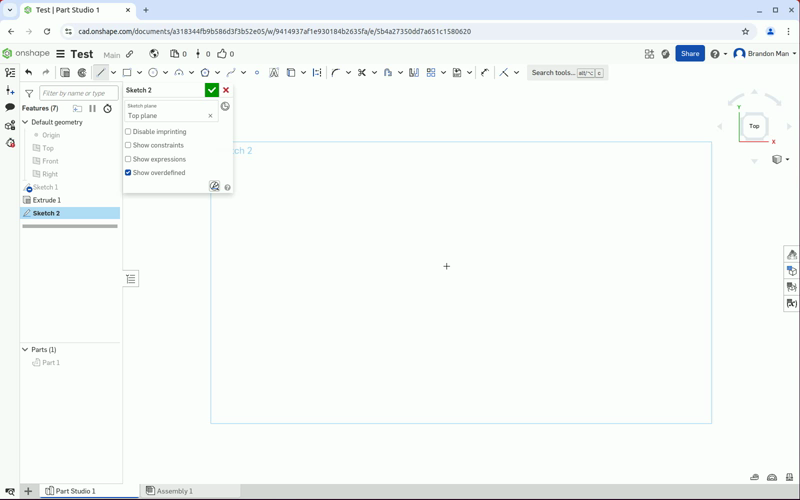
key_up(shift)
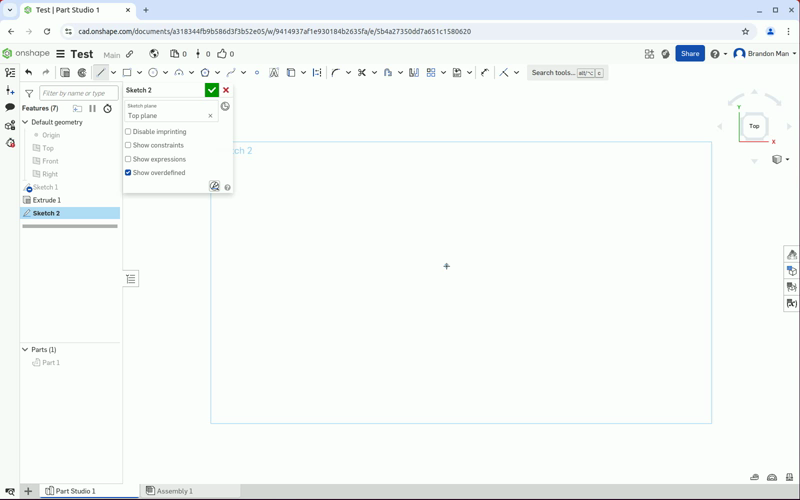
key_down(shift)
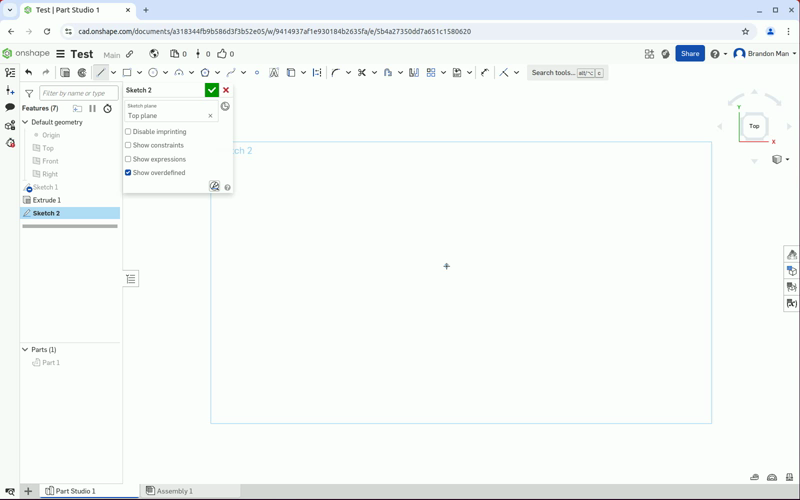
mouse_move(476, 265)
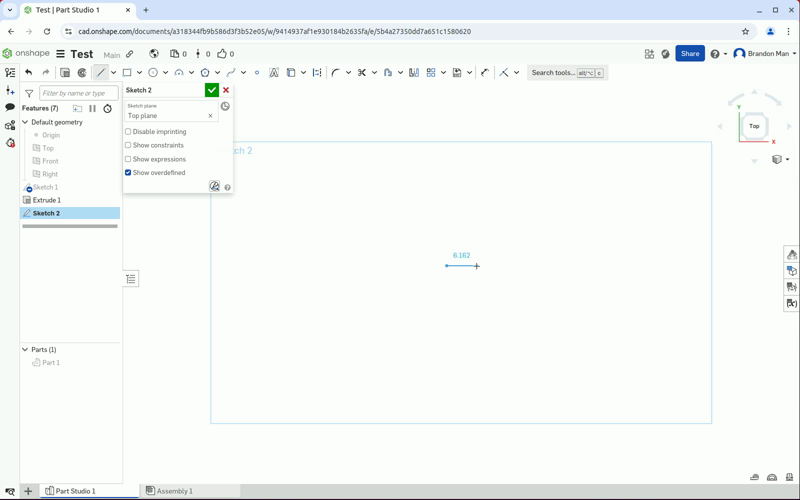
mouse_move(475, 217)
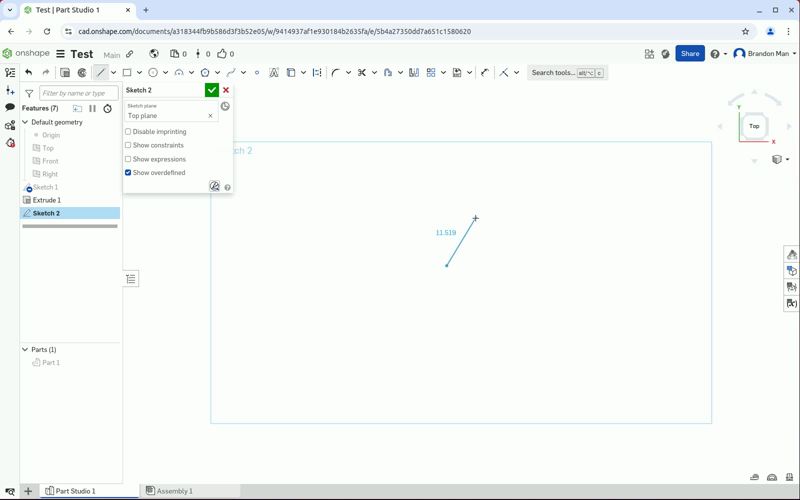
click(475, 217)
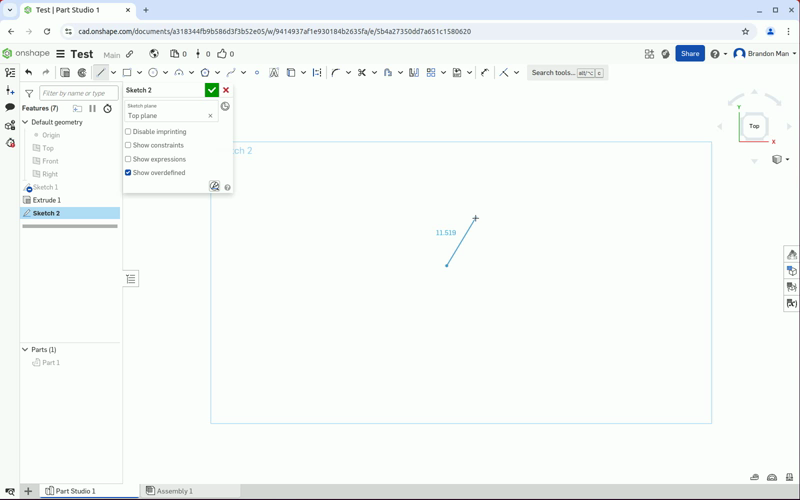
key_up(shift)
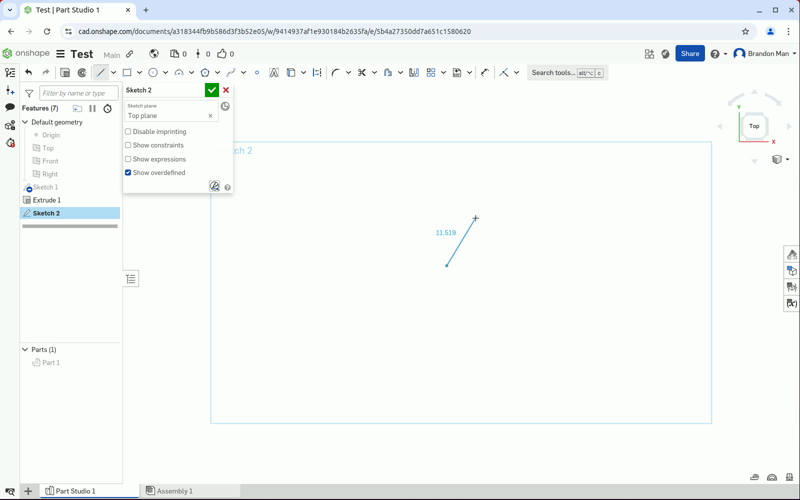
key_down(shift)
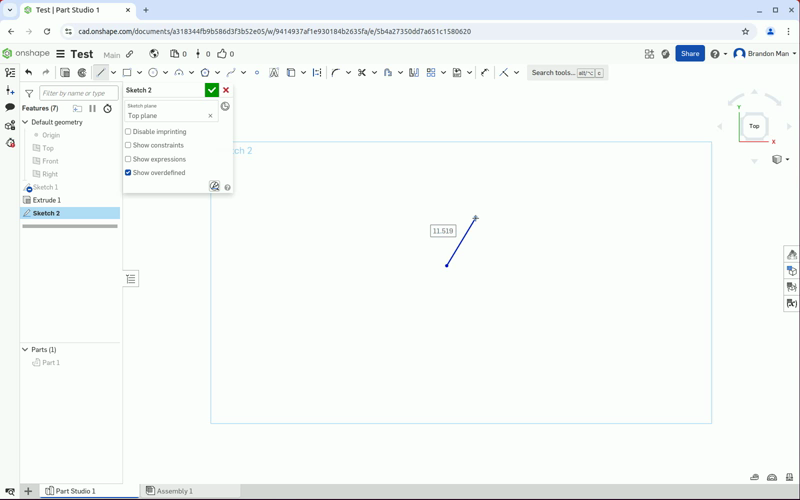
mouse_move(505, 217)
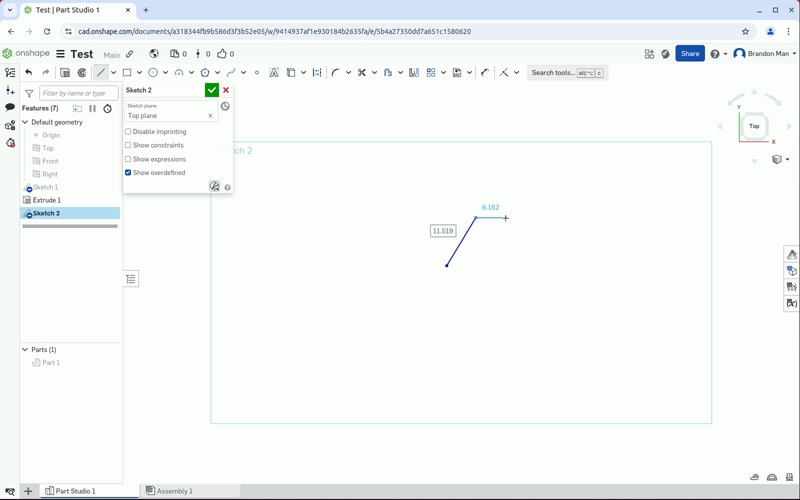
mouse_move(475, 183)
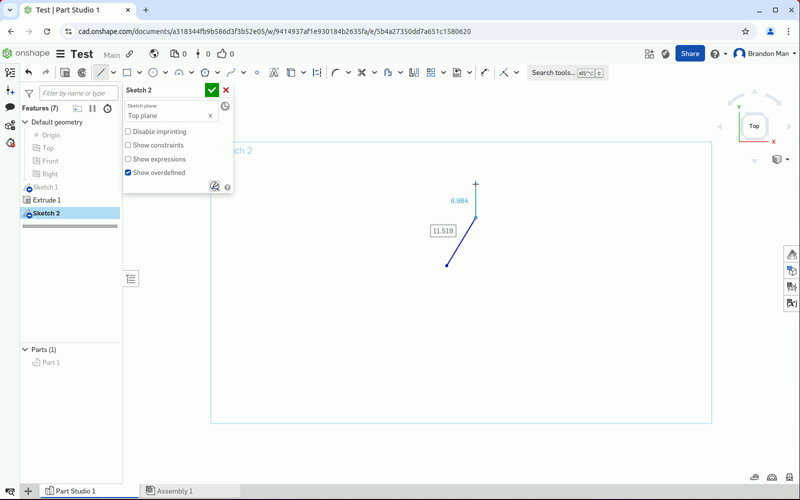
click(475, 183)
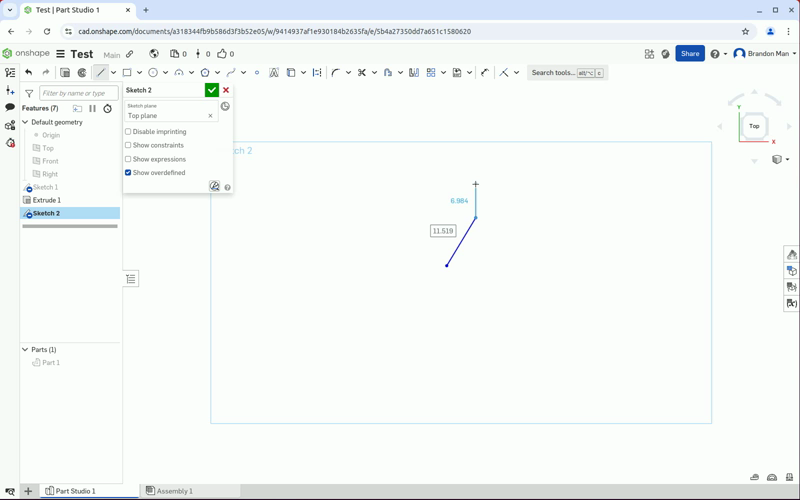
key_up(shift)
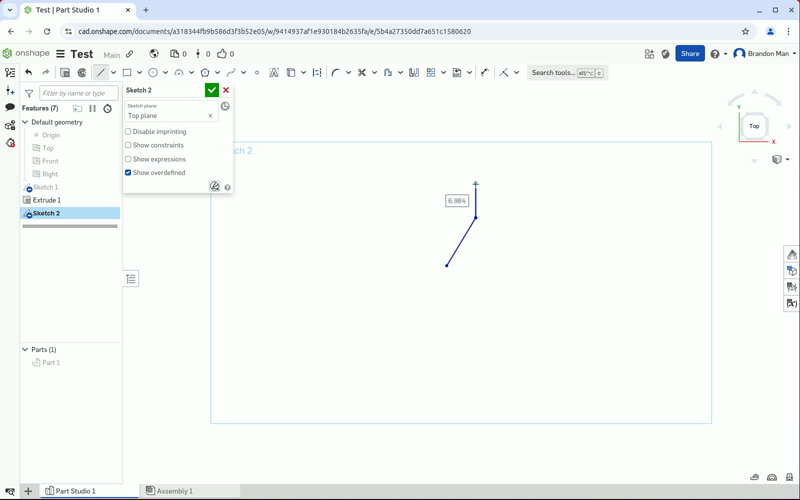
key_down(shift)
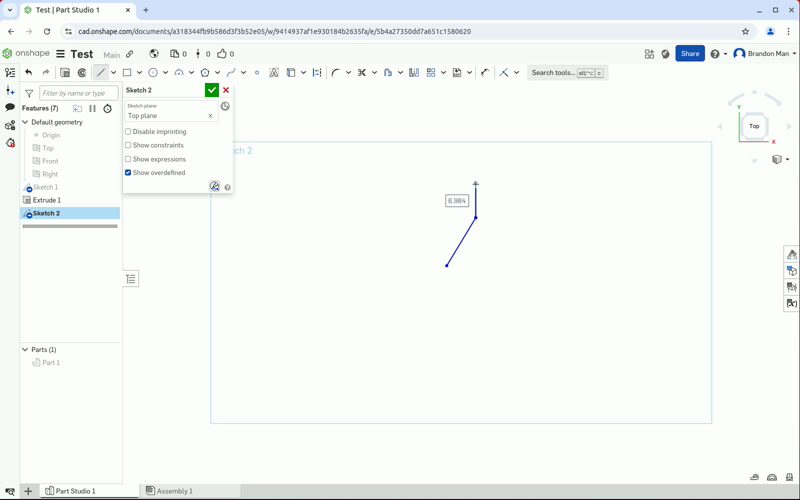
mouse_move(505, 183)
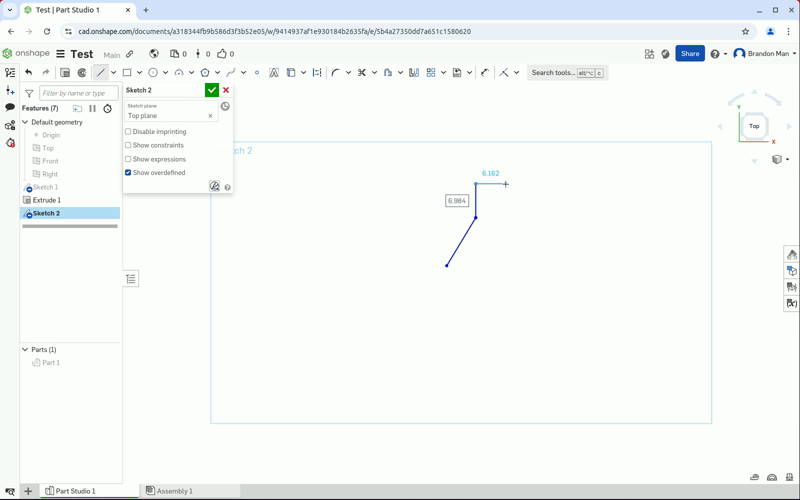
mouse_move(446, 232)
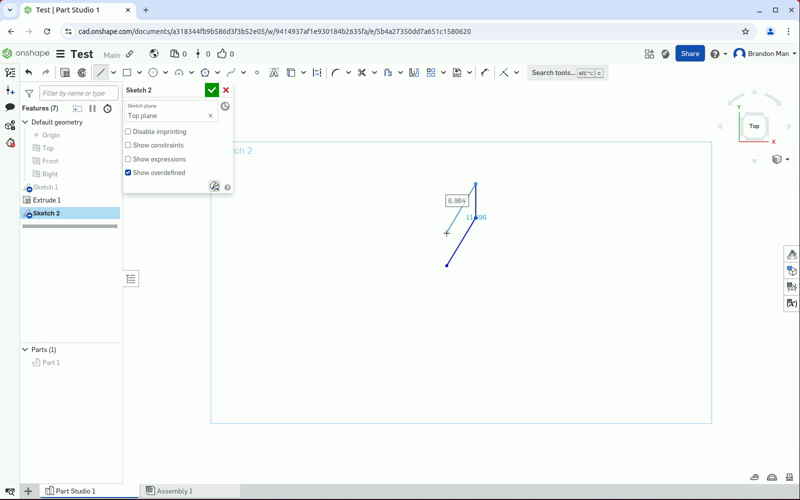
click(446, 232)
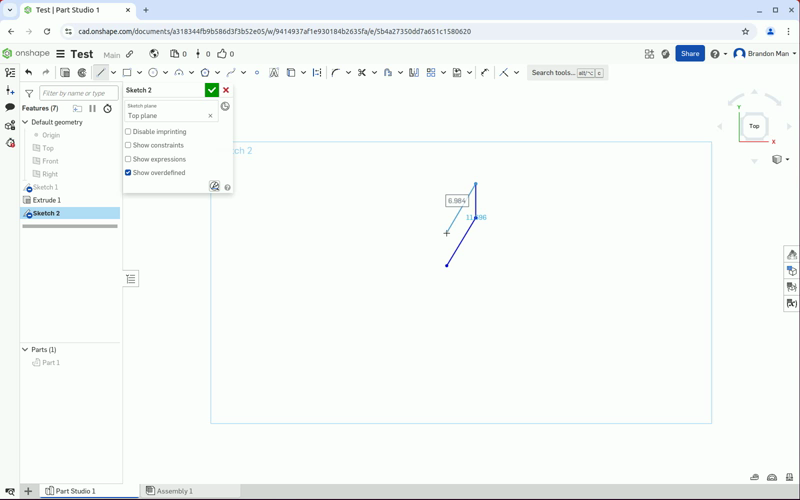
key_up(shift)
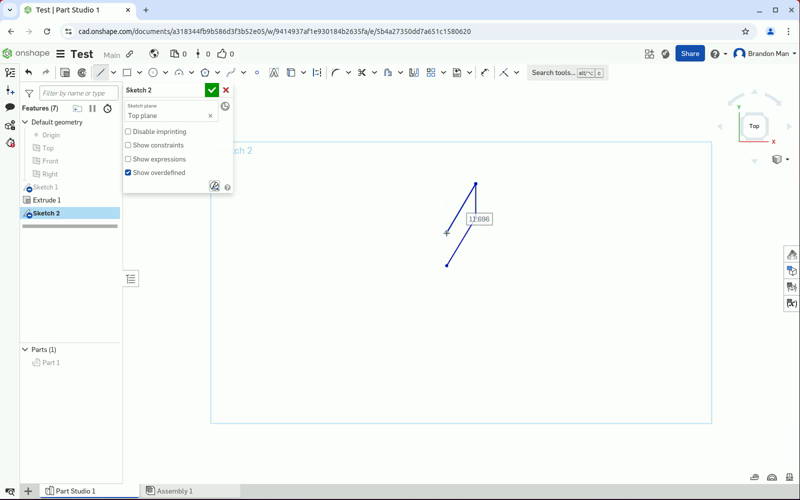
mouse_move(476, 232)
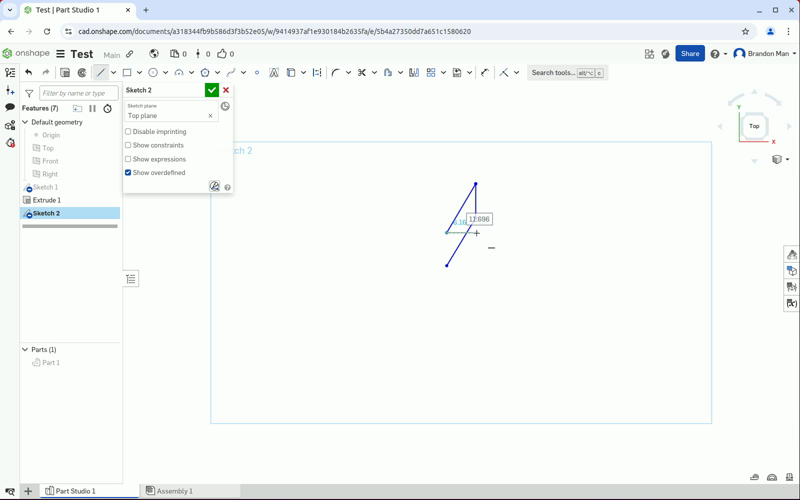
key_down(shift)
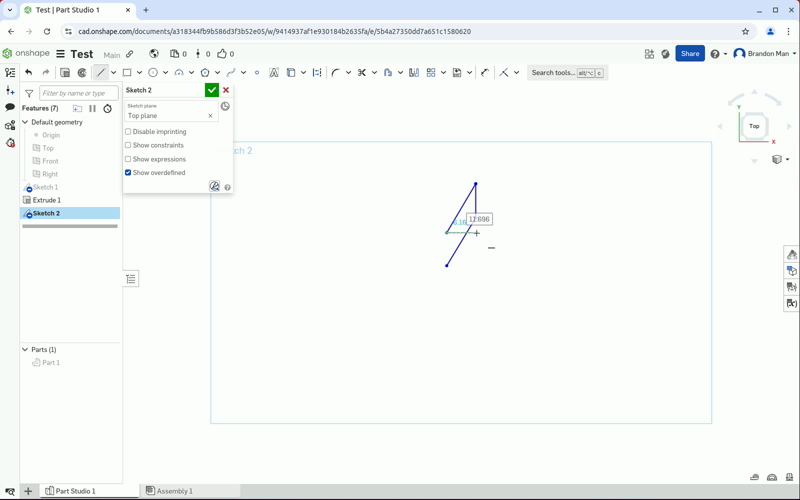
mouse_move(446, 265)
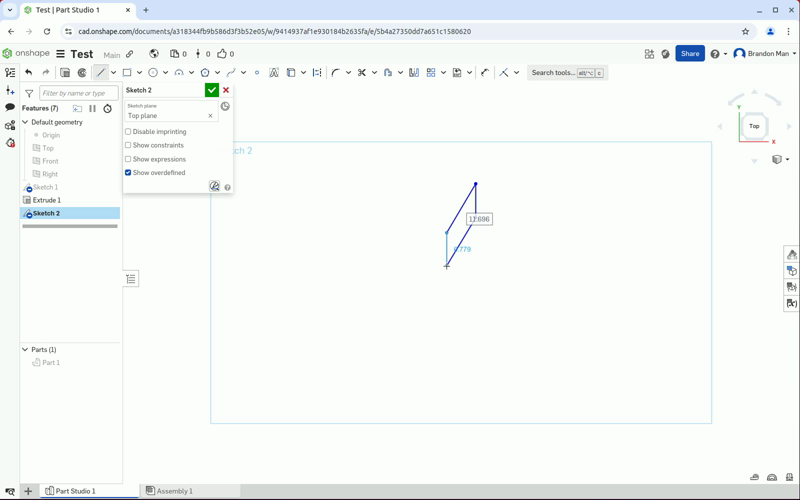
key_up(shift)
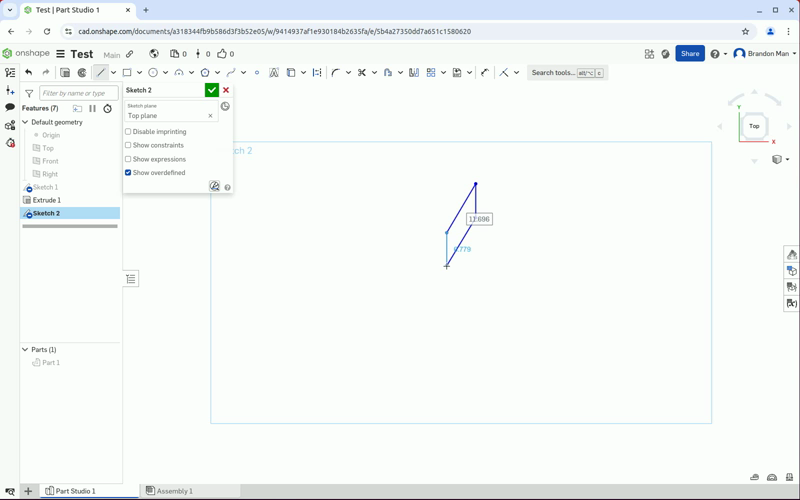
click(446, 265)
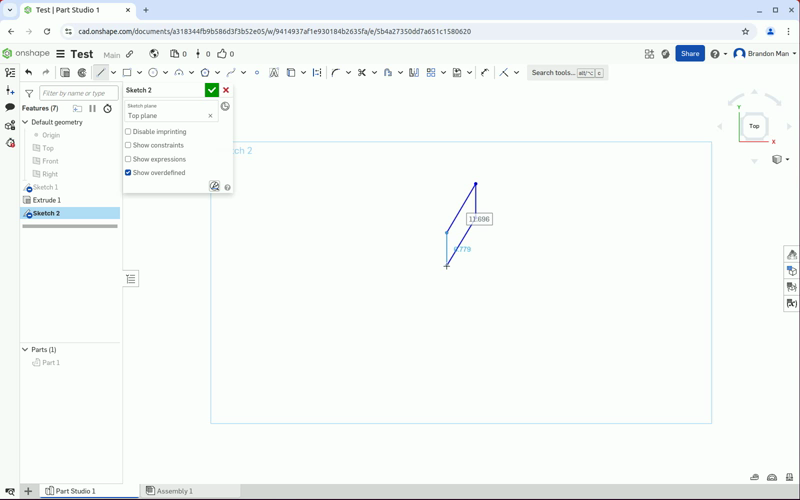
key(esc)
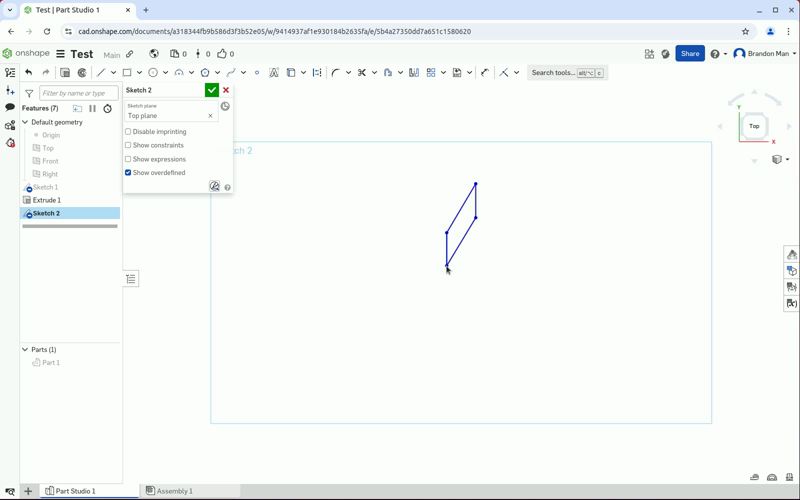
mouse_move(464, 216)
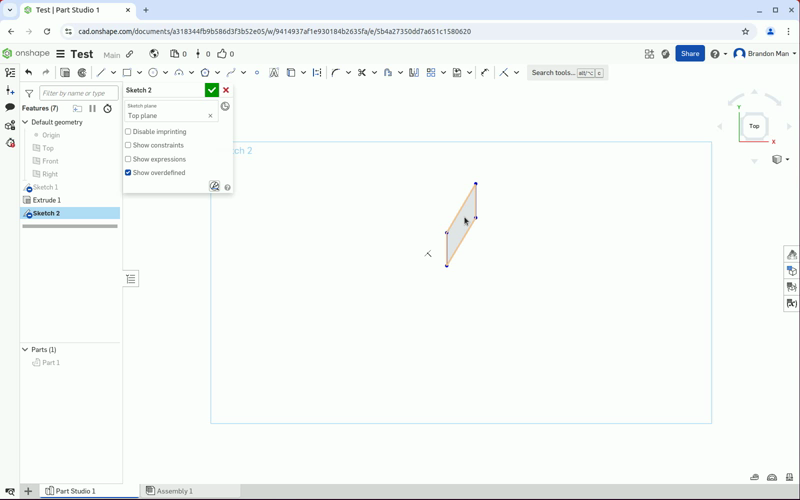
scroll(6)
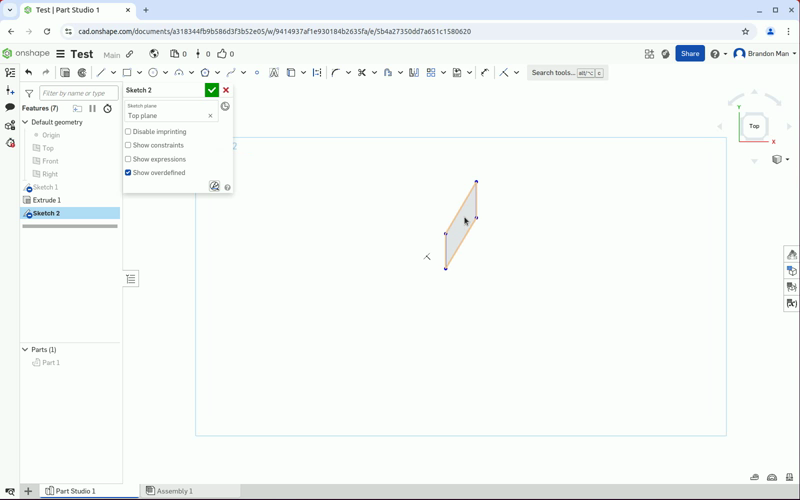
scroll(6)
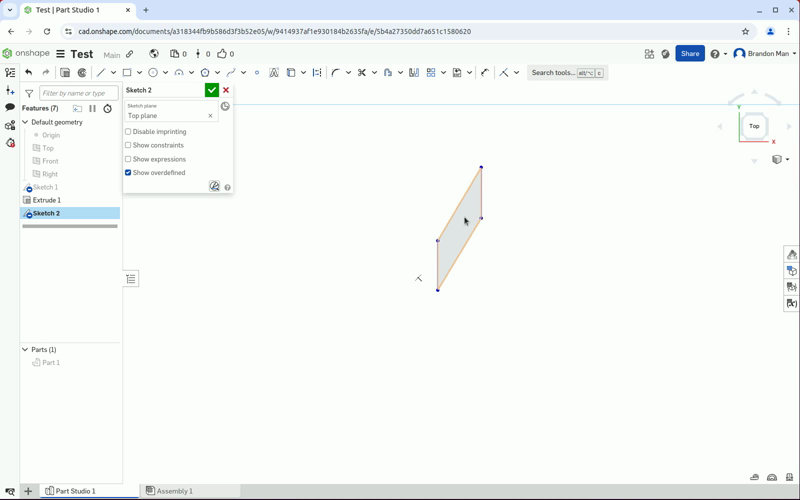
scroll(6)
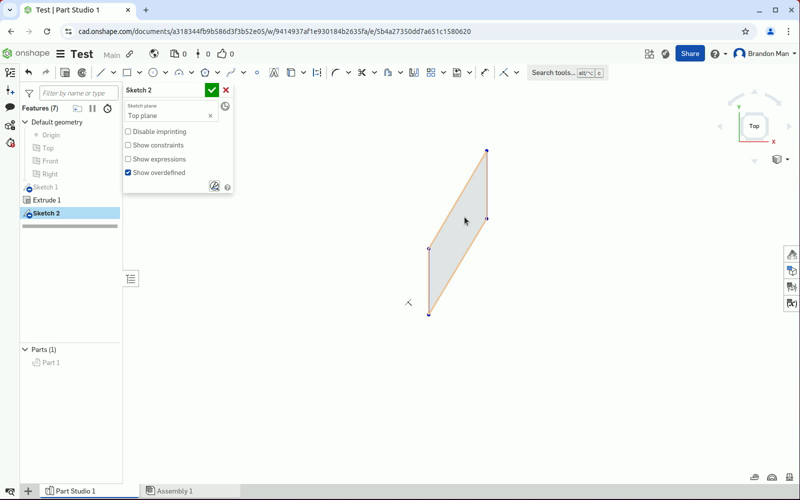
scroll(6)
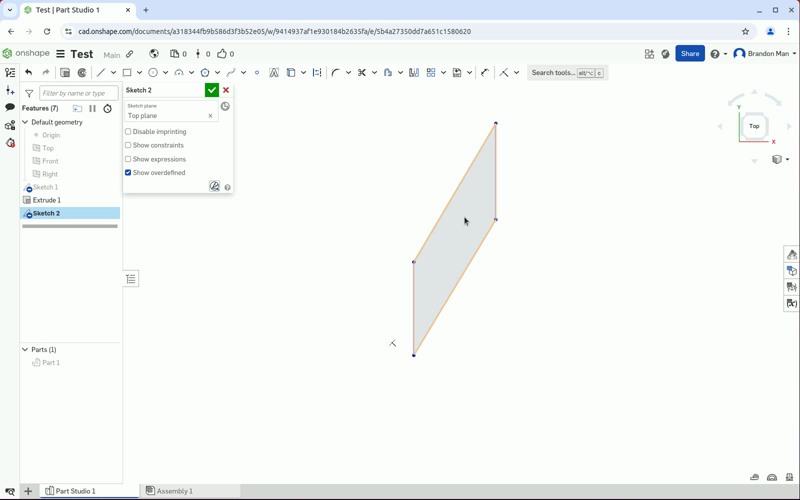
scroll(6)
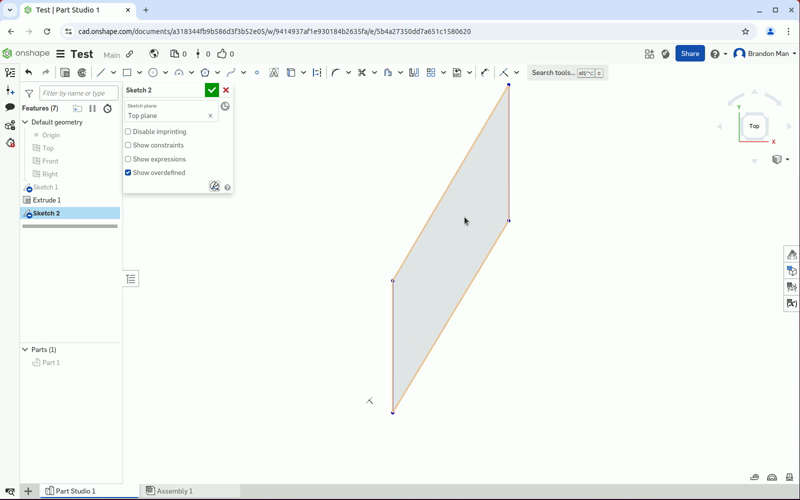
scroll(6)
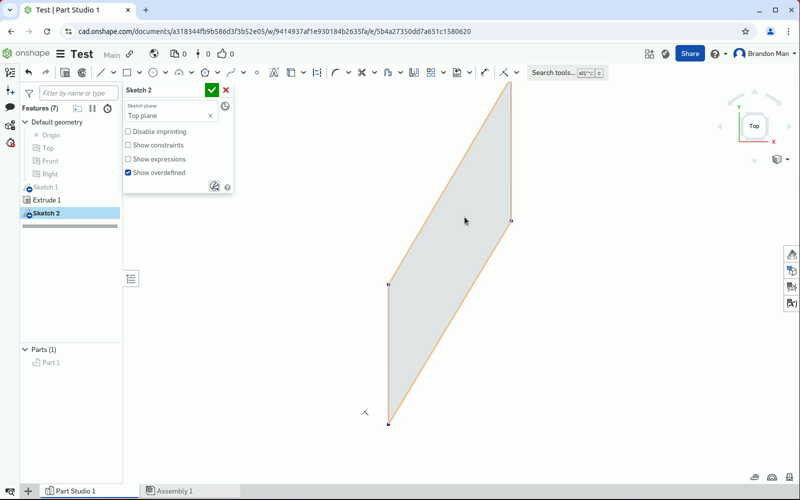
scroll(6)
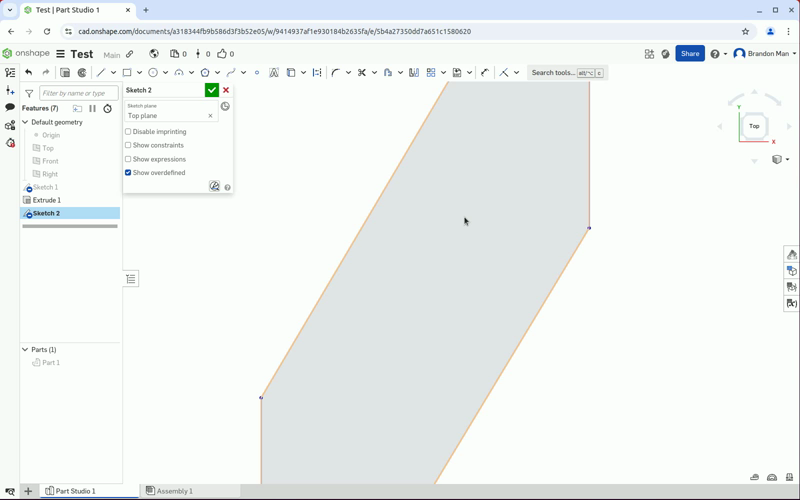
click(464, 216)
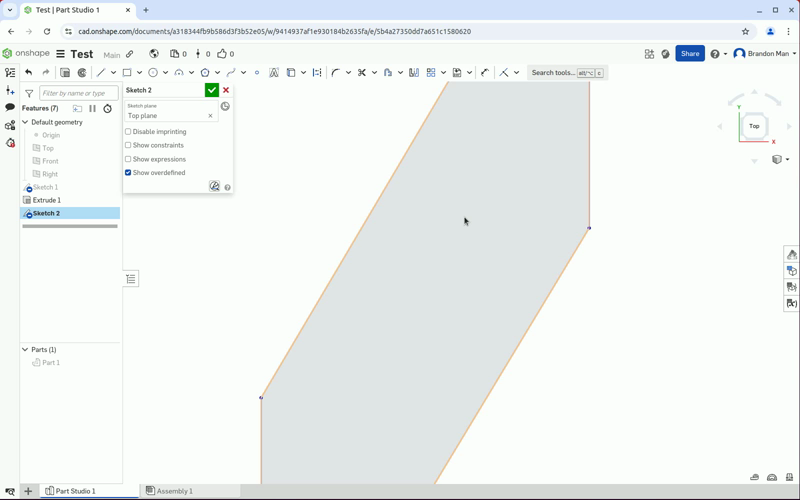
scroll(-6)
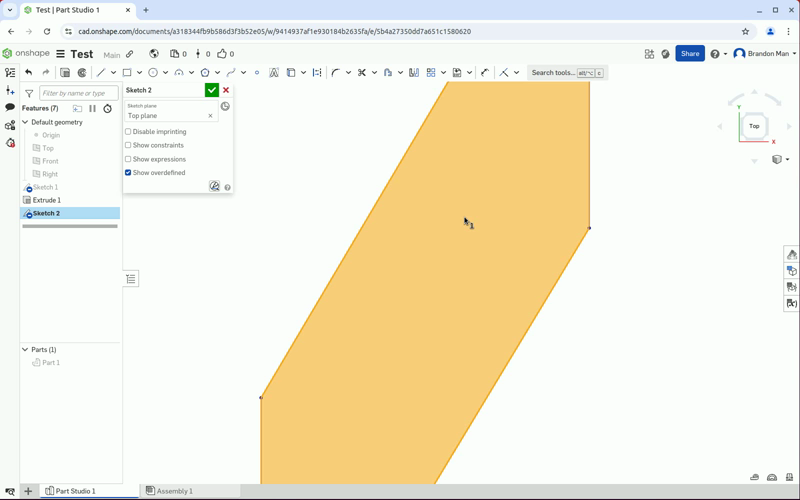
scroll(-6)
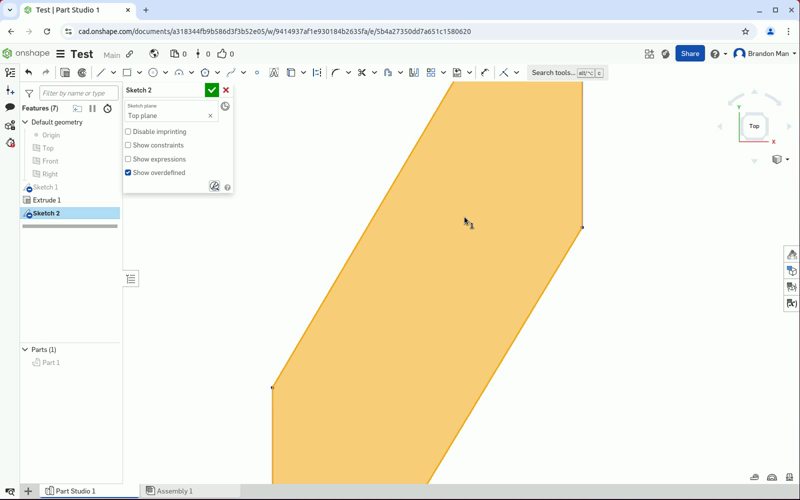
scroll(-6)
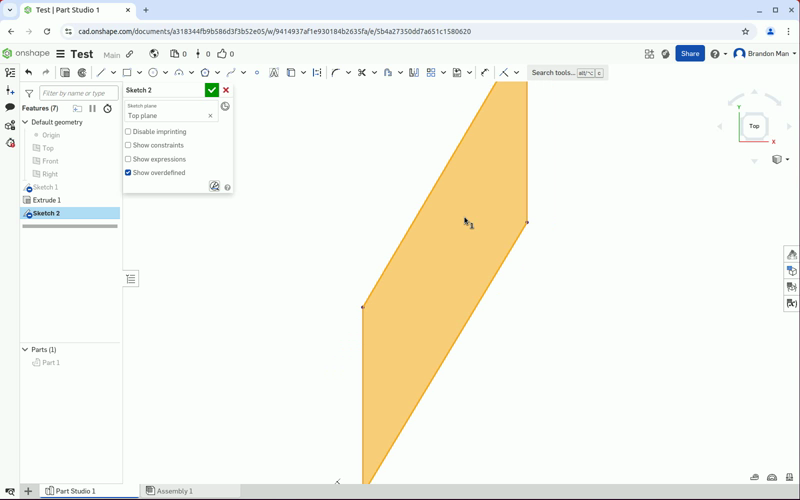
scroll(-6)
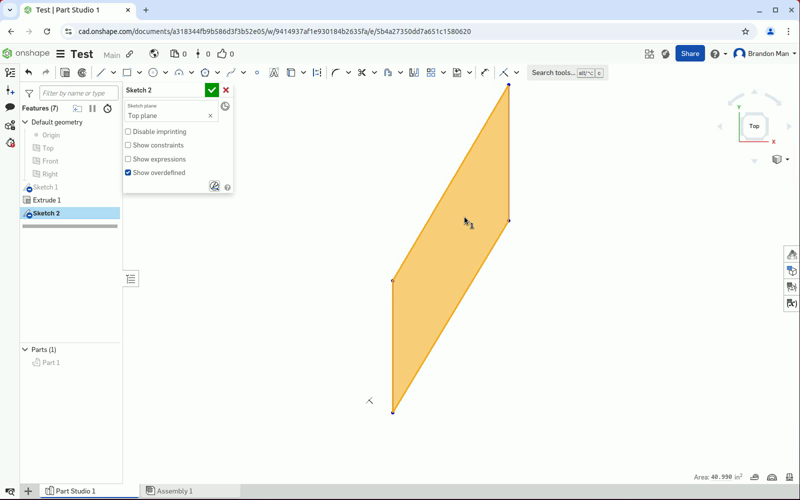
scroll(-6)
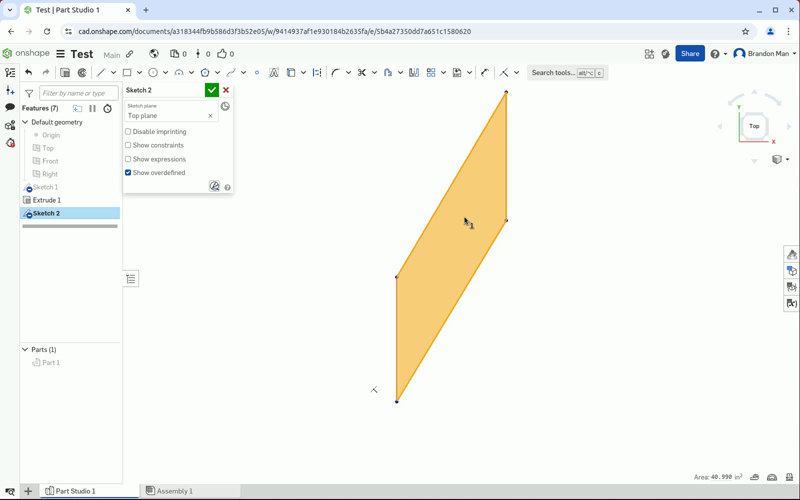
scroll(-6)
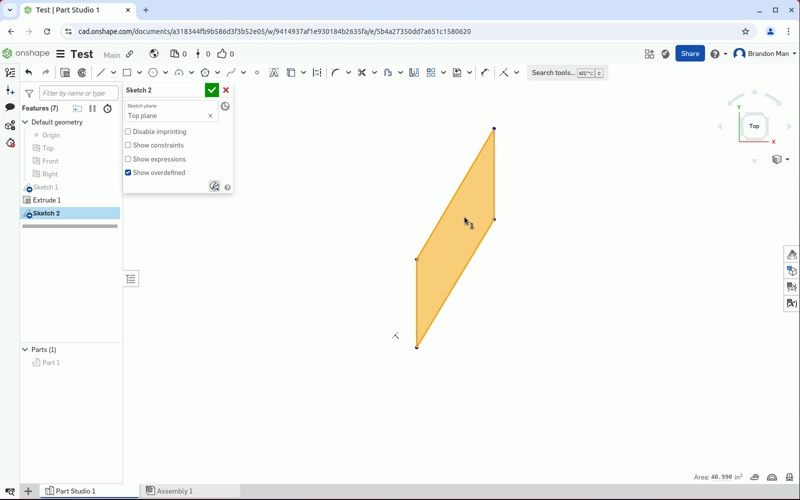
scroll(-6)
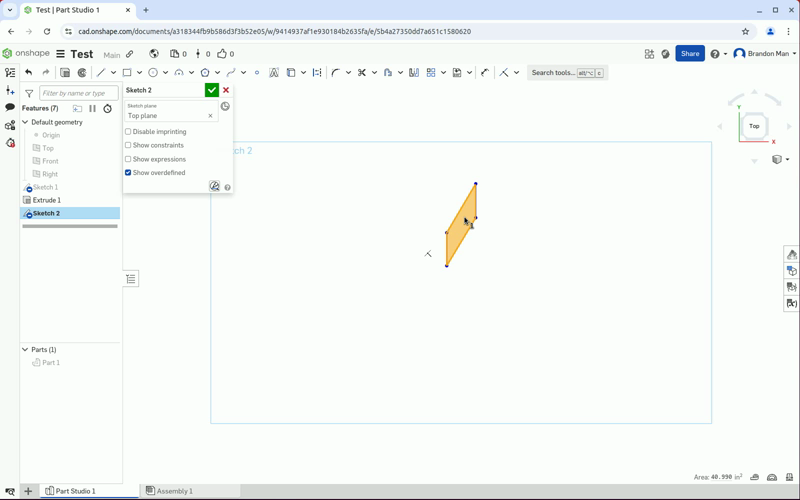
mouse_move(73, 352)
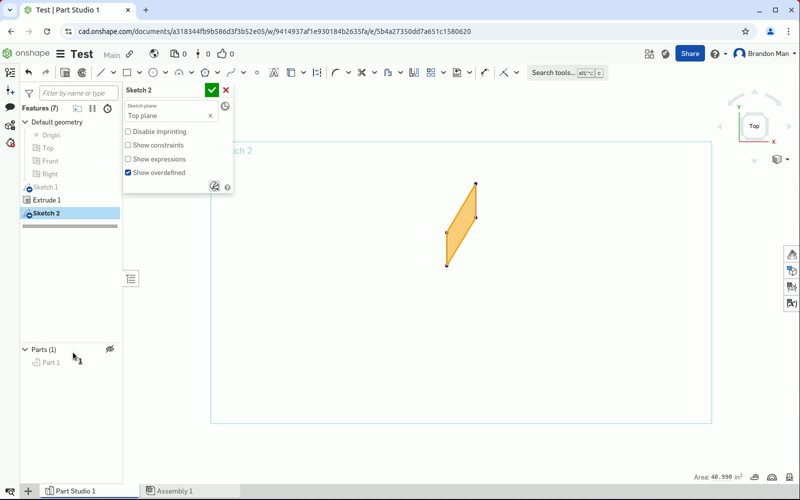
key(shift+y)
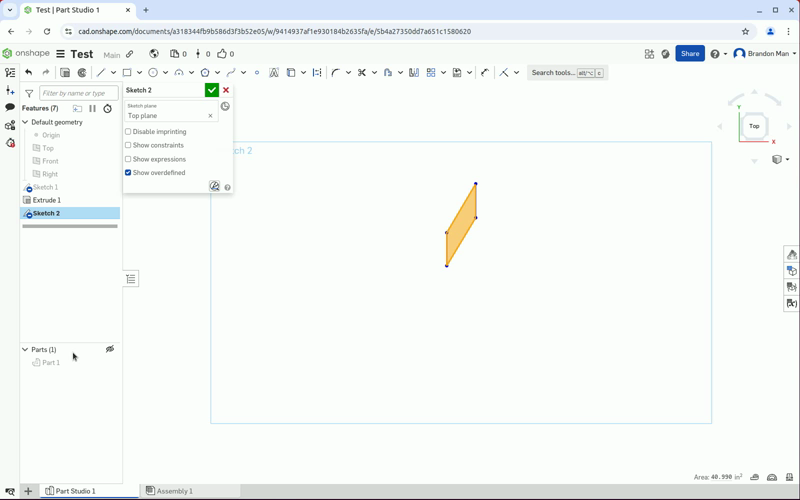
key(shift+e)
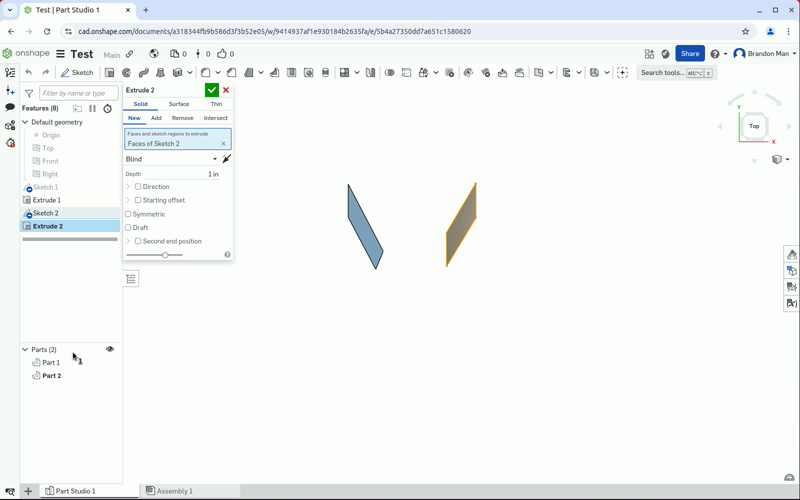
mouse_move(143, 106)
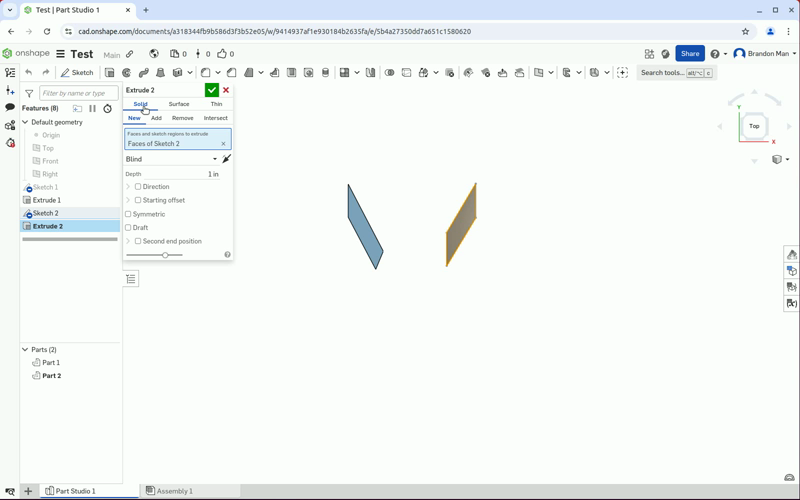
click(143, 106)
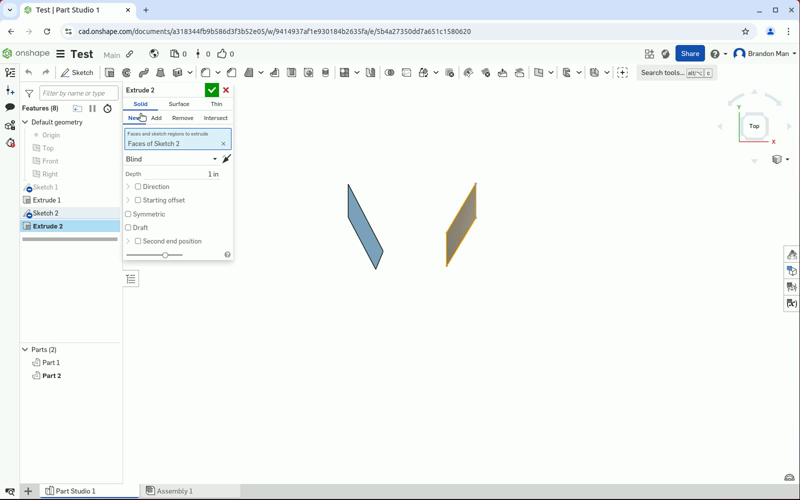
mouse_move(137, 120)
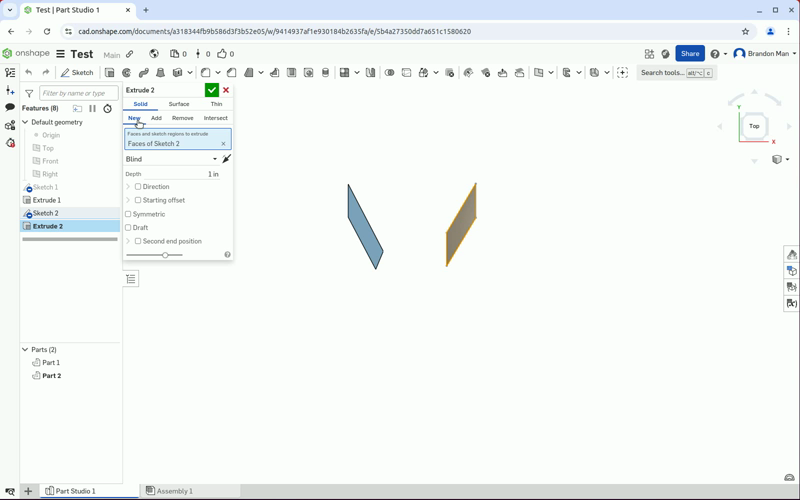
click(137, 120)
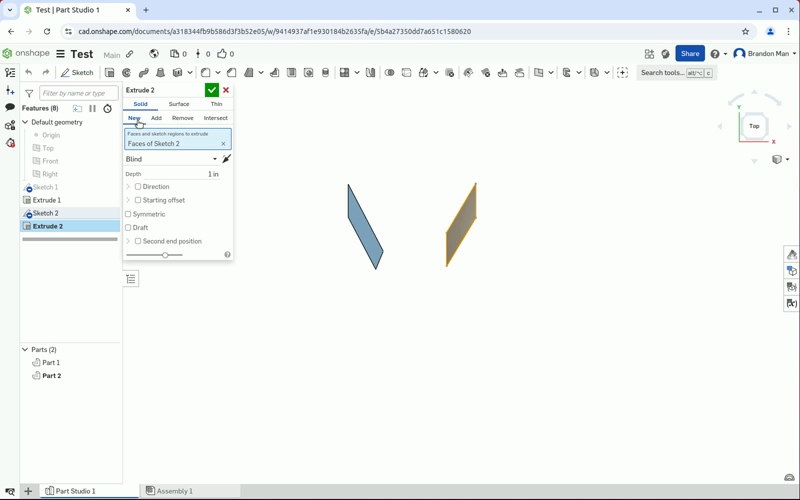
key(tab, 4)
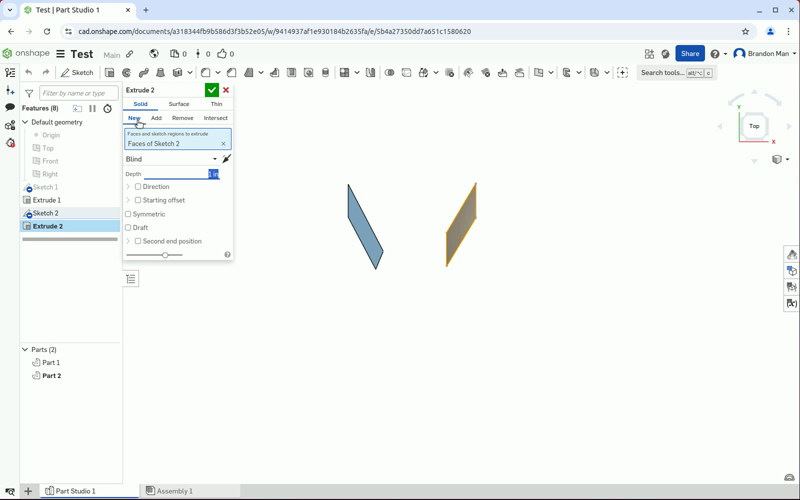
text(0.963)
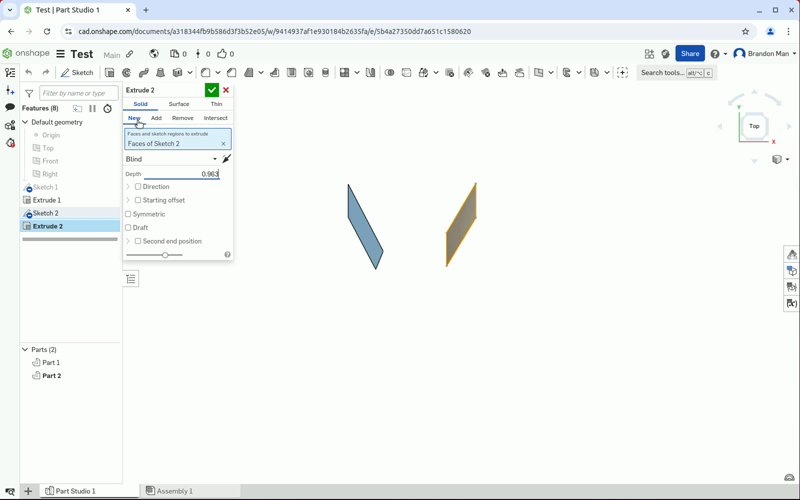
key(enter)
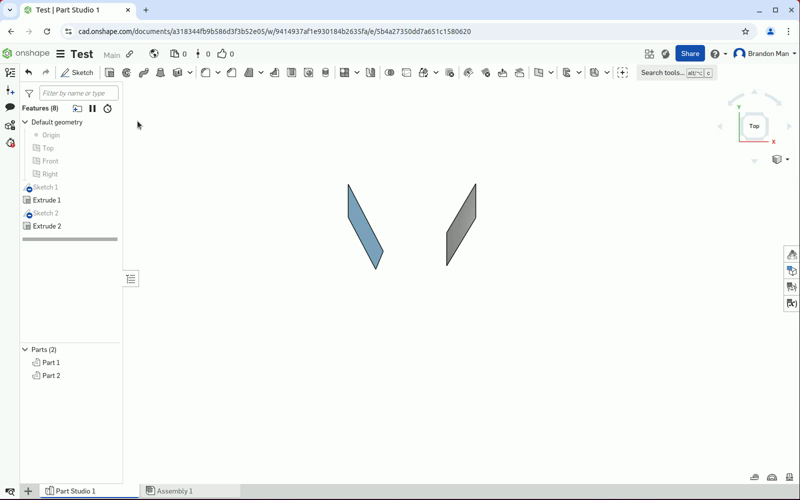
key(shift+h)
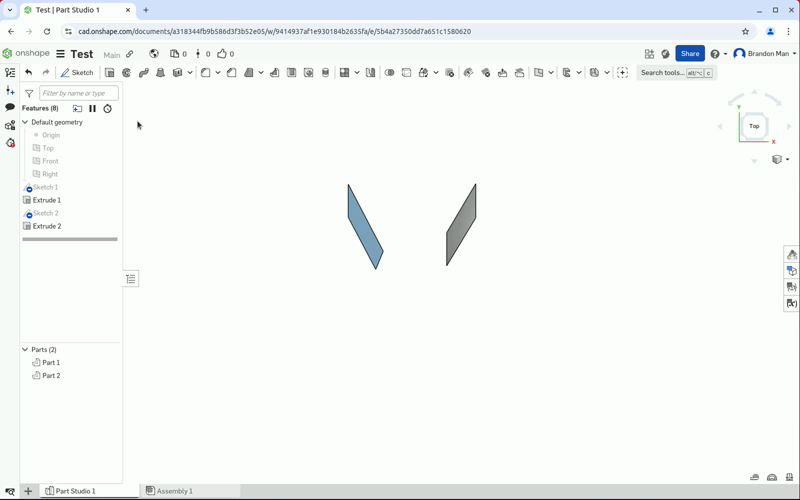
key(shift+h)
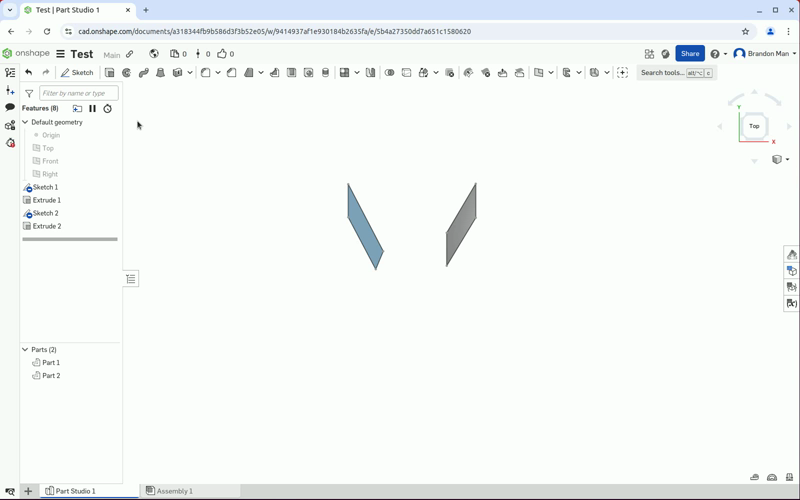
key(shift+7)
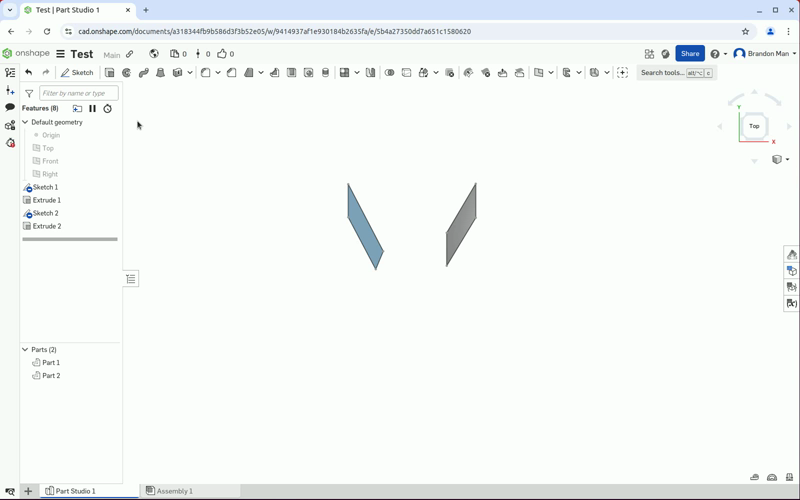
key(up, 3)
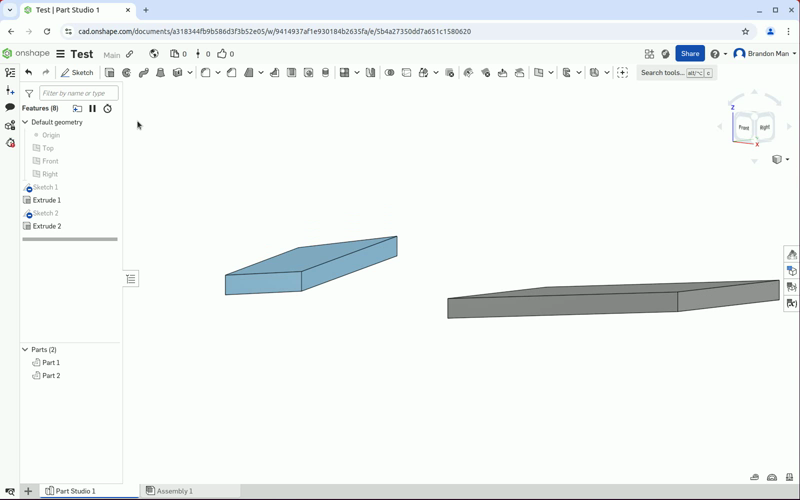
key(left, 3)
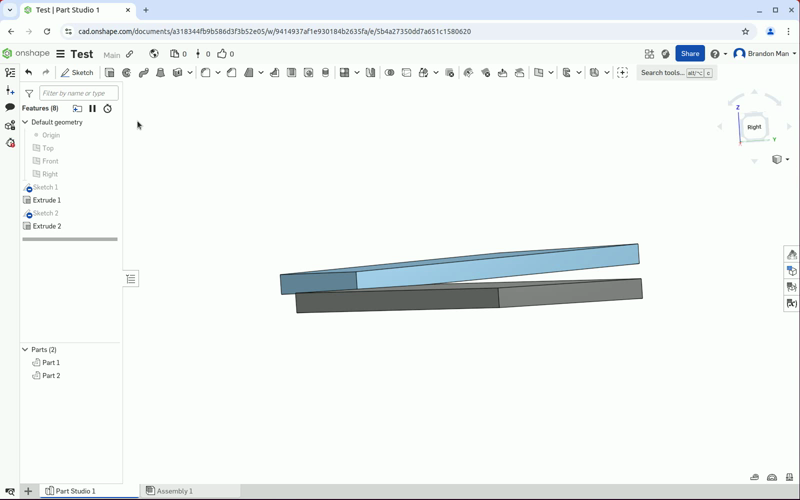
key(right, 3)
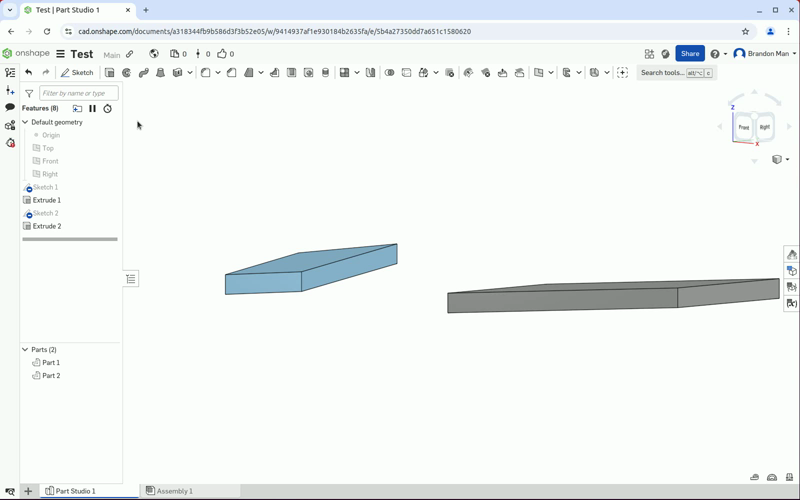
key(down, 3)
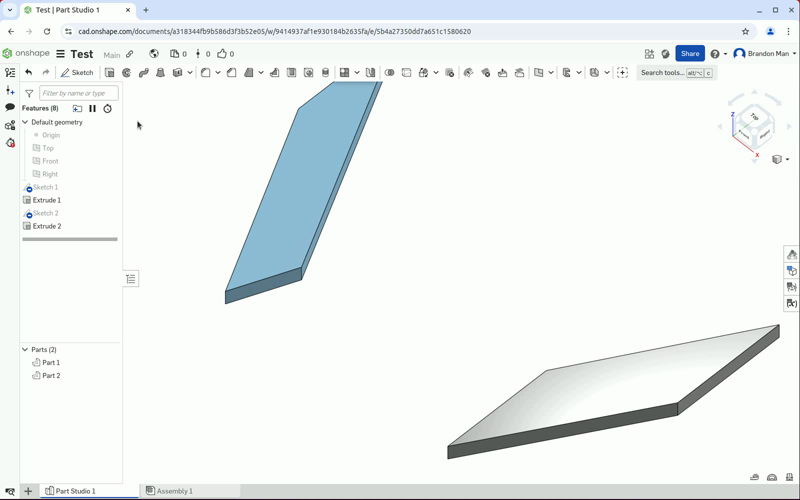
mouse_move(73, 189)
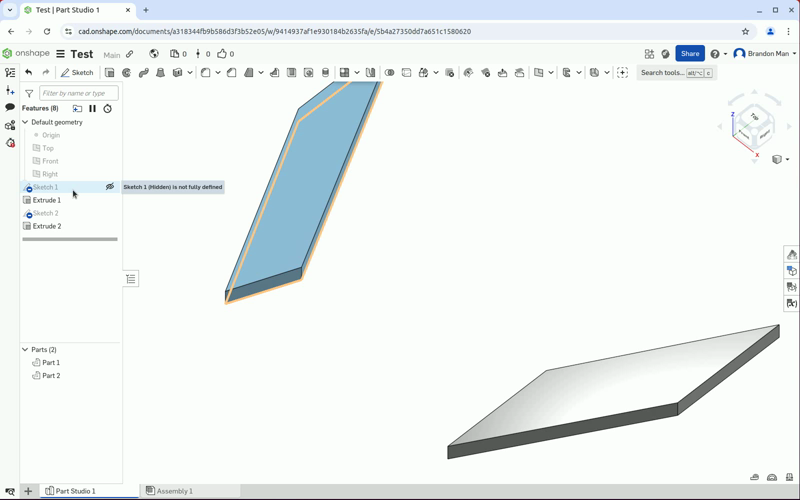
click(73, 189)